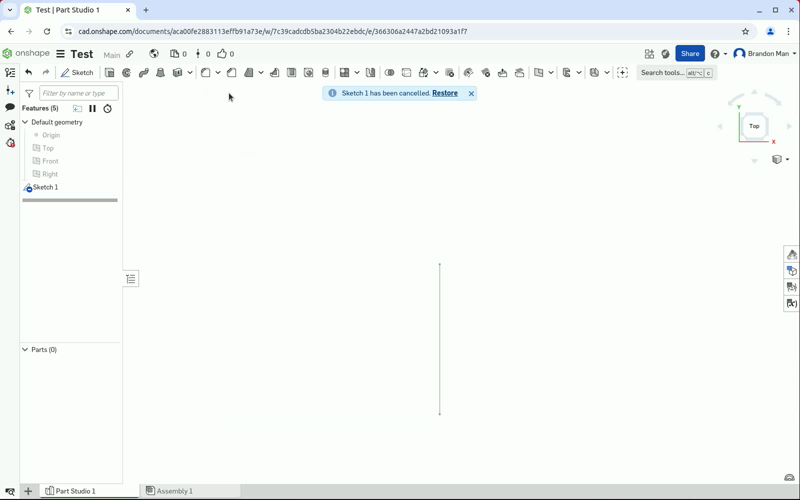
key(shift+h)
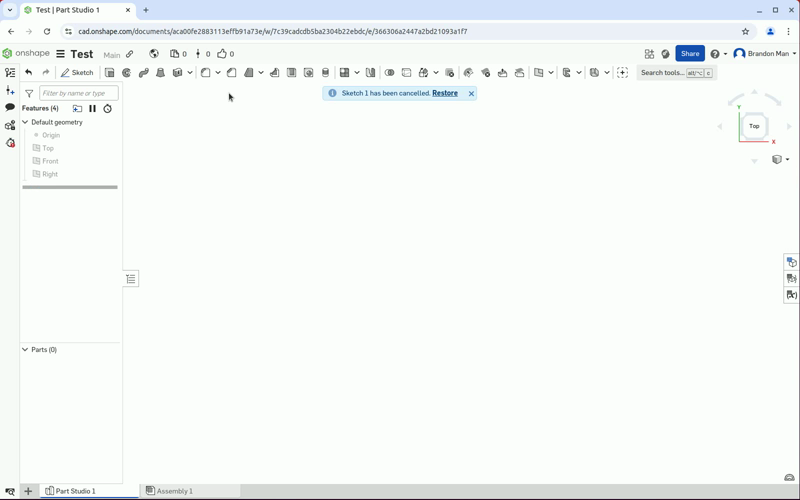
mouse_move(73, 352)
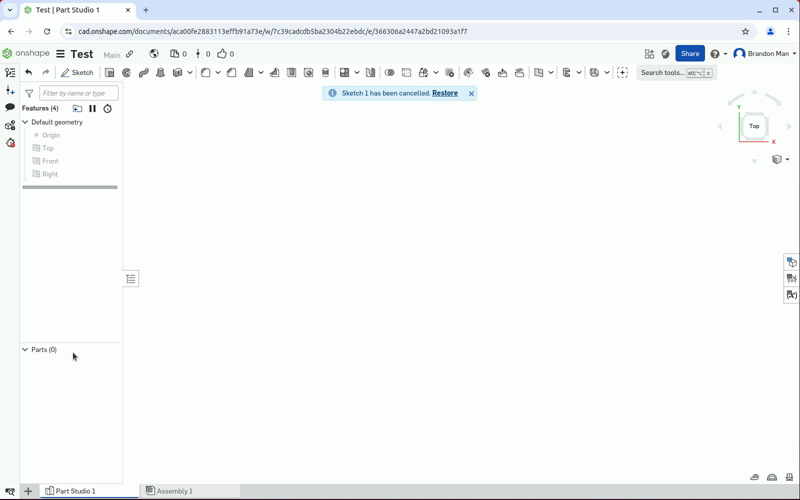
key(y)
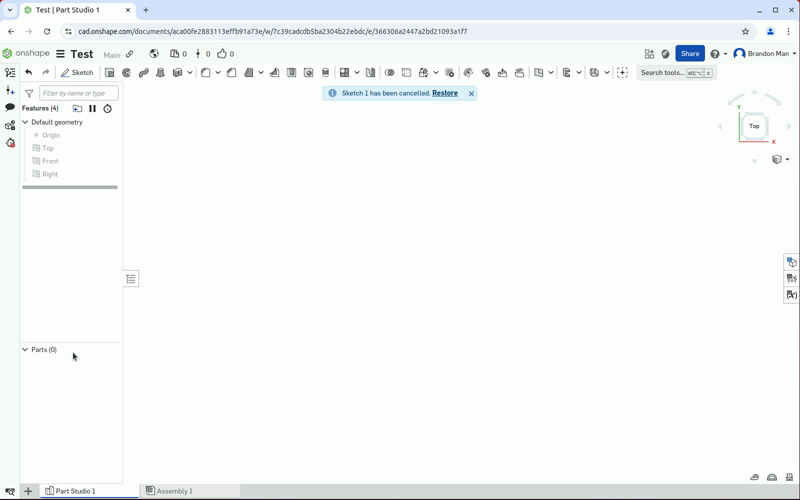
key(shift+p)
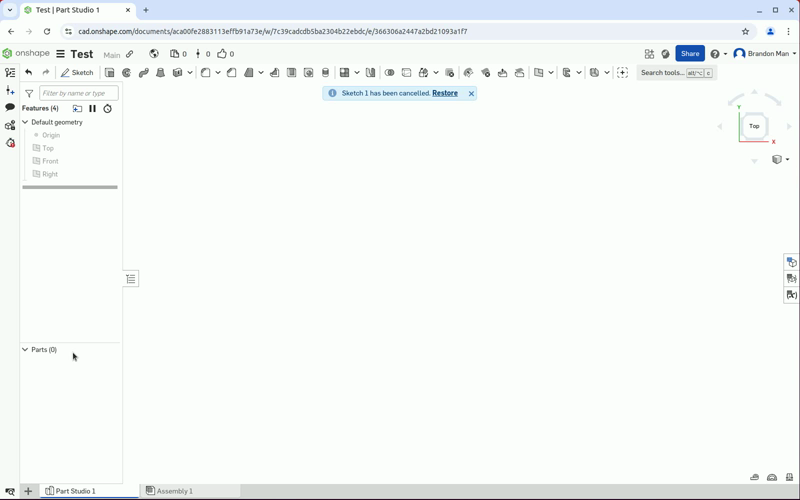
key(space)
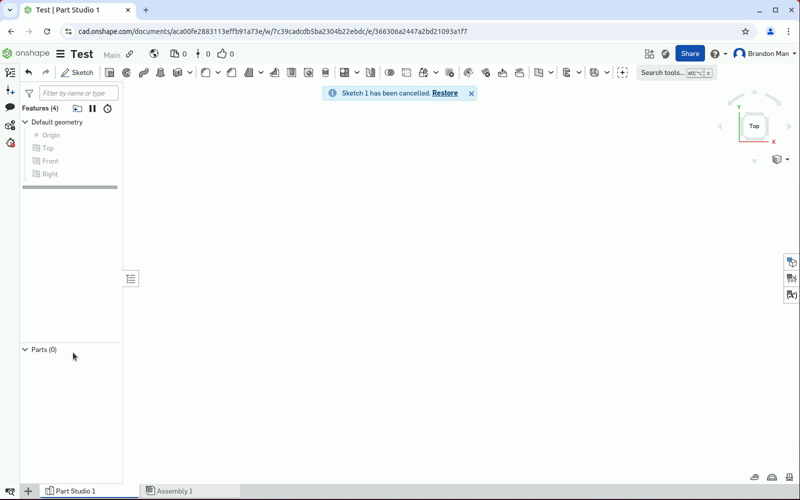
key_down(shift)
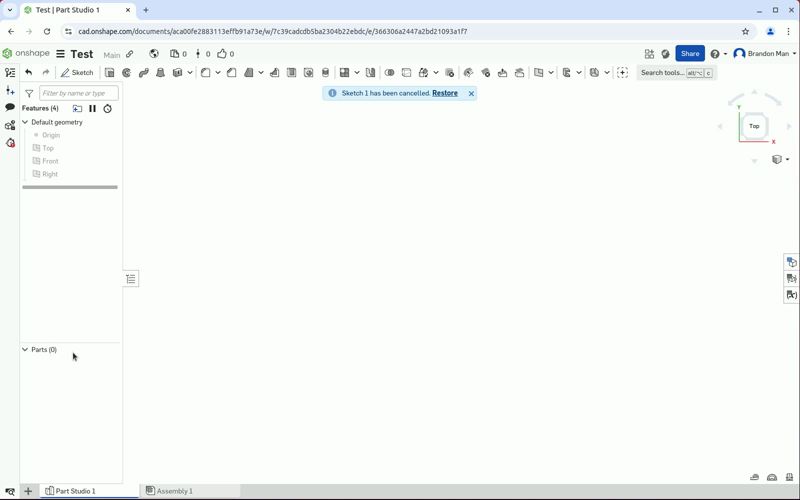
key(up)
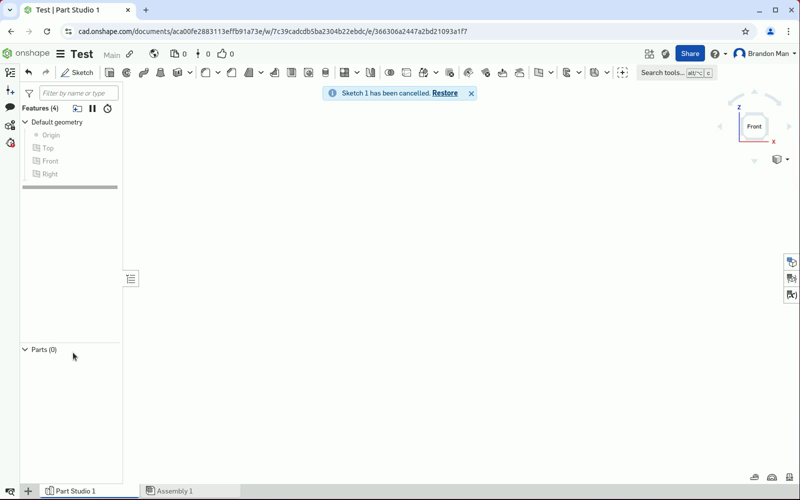
key_up(shift)
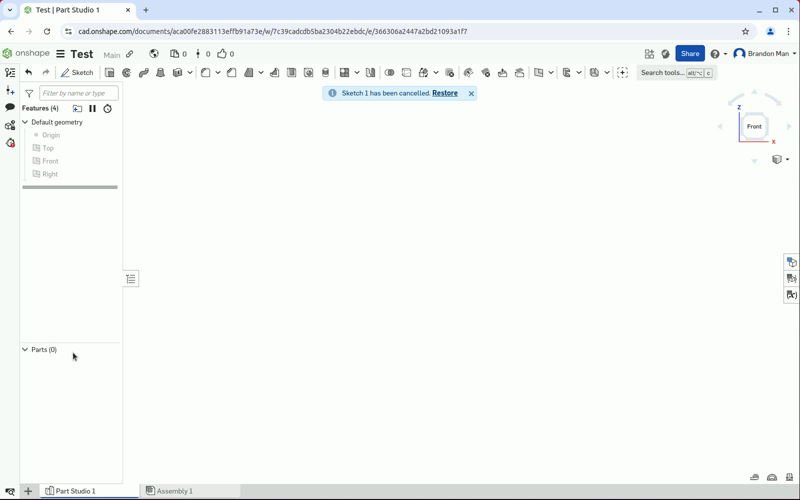
mouse_move(73, 352)
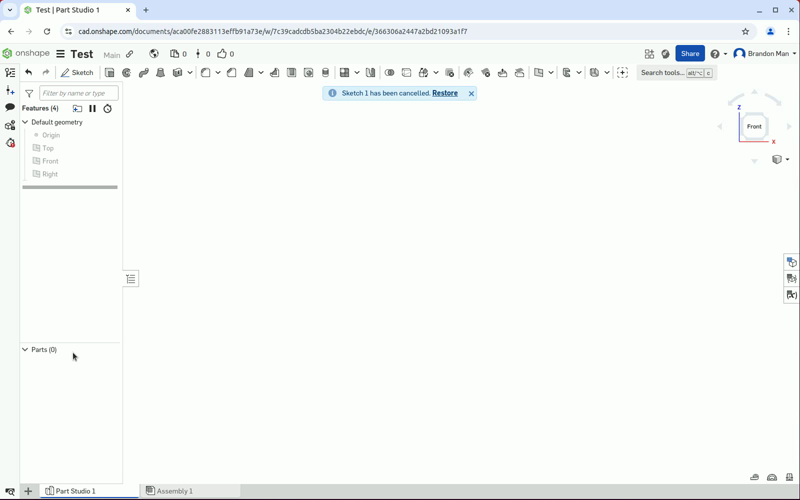
key(shift+y)
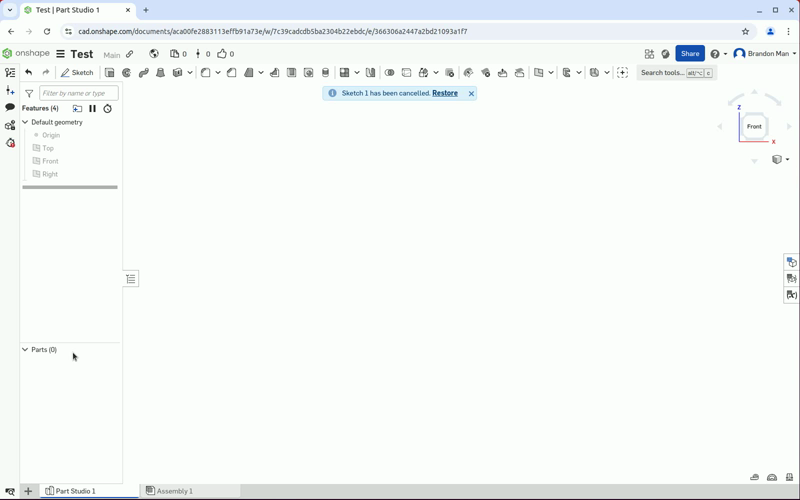
key(shift+s)
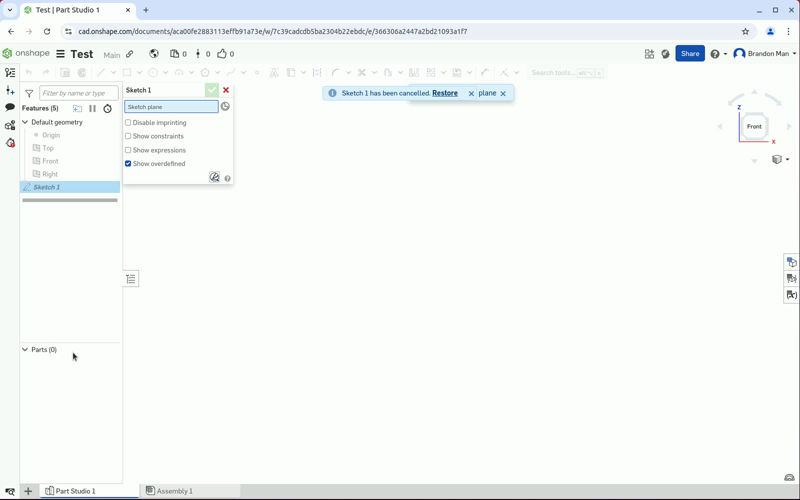
mouse_move(73, 163)
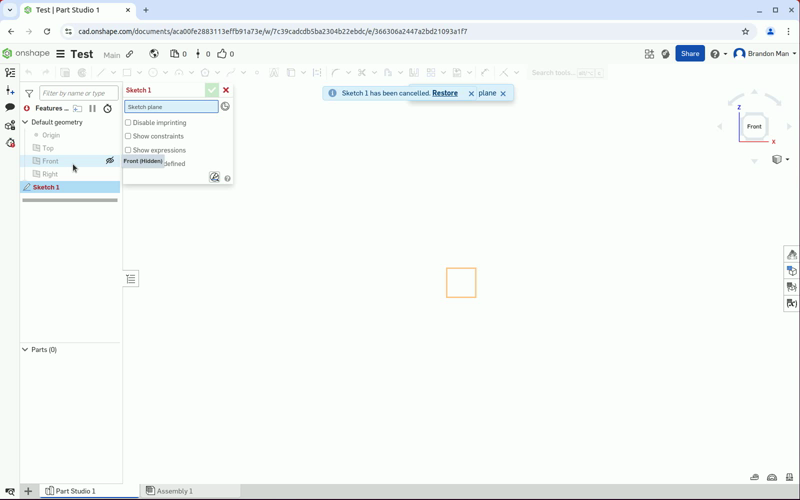
click(73, 163)
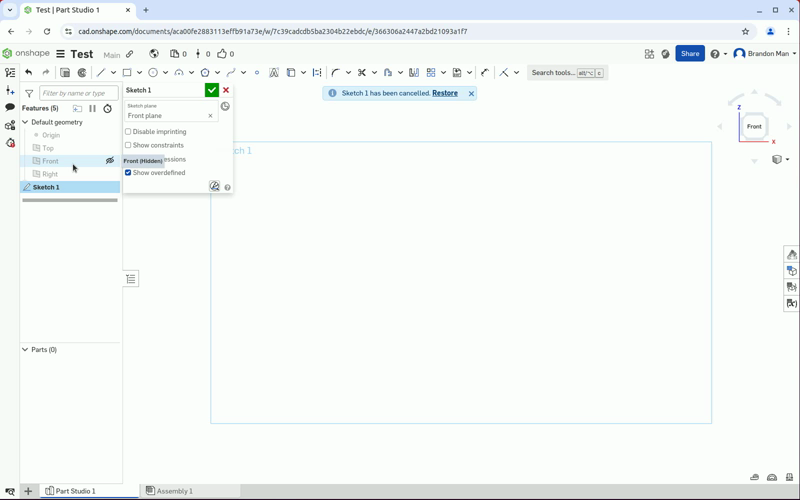
mouse_move(73, 352)
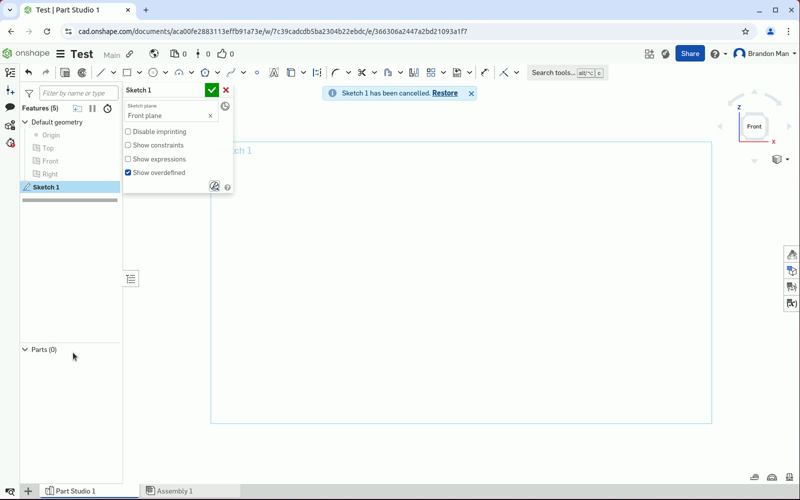
key(y)
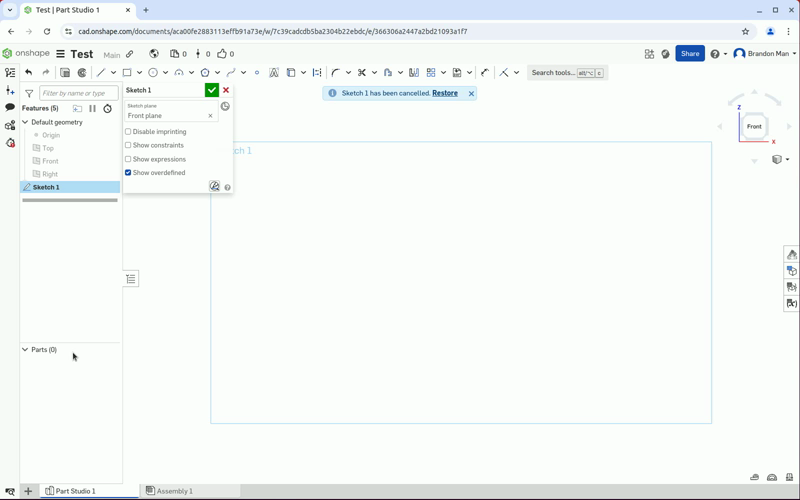
key(l)
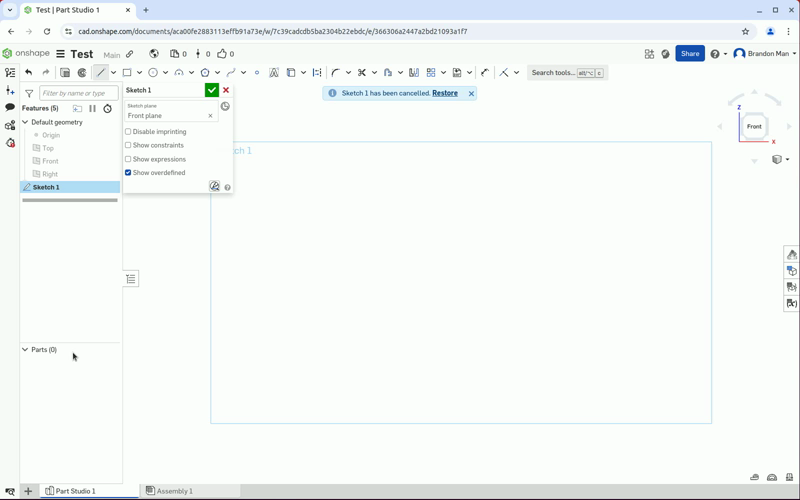
key_down(shift)
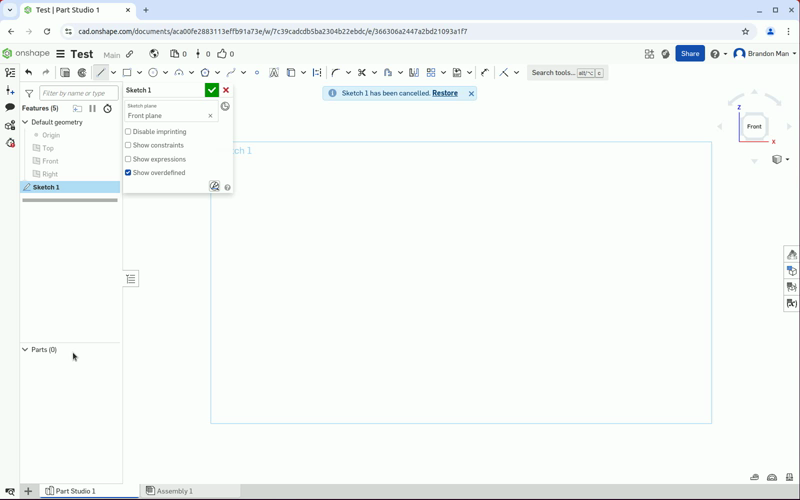
mouse_move(460, 395)
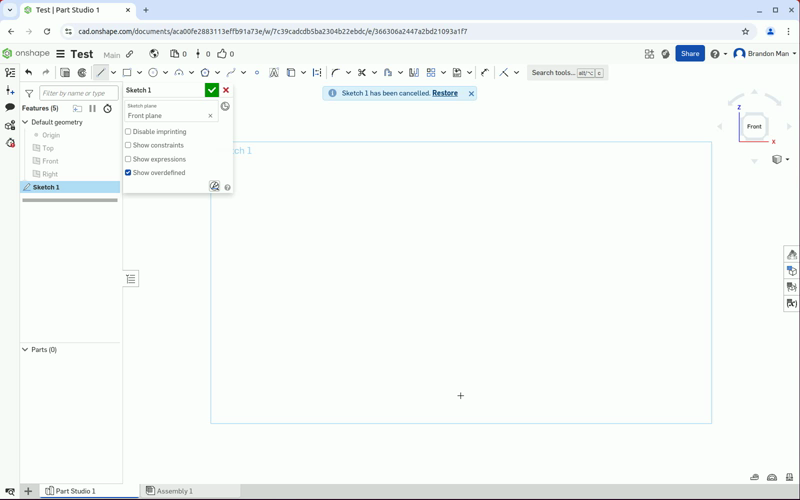
click(460, 395)
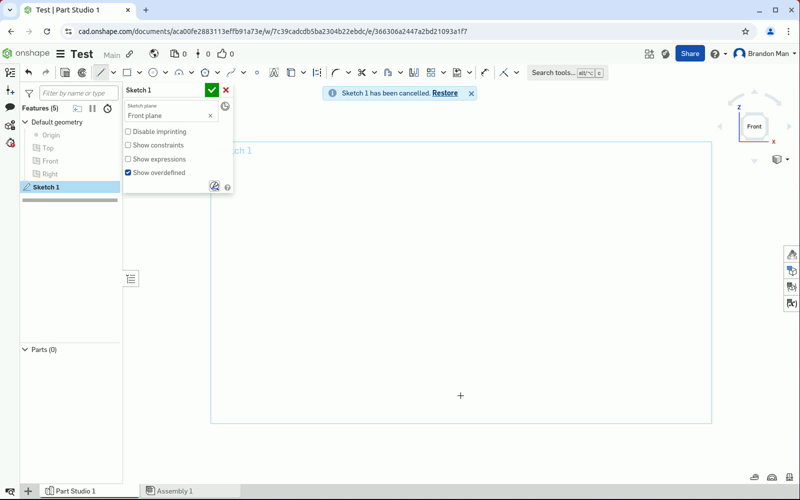
key_up(shift)
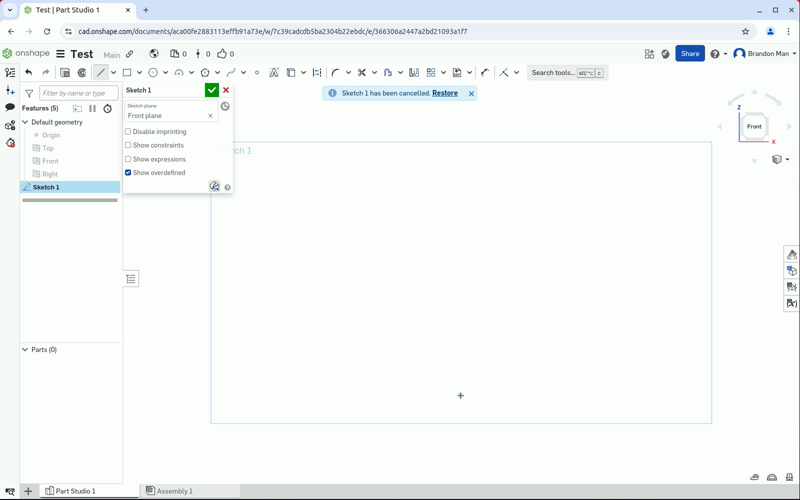
key_down(shift)
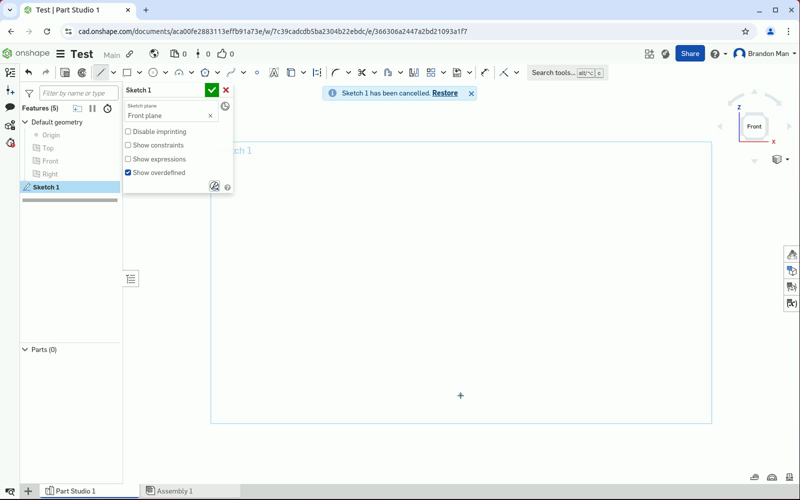
mouse_move(573, 395)
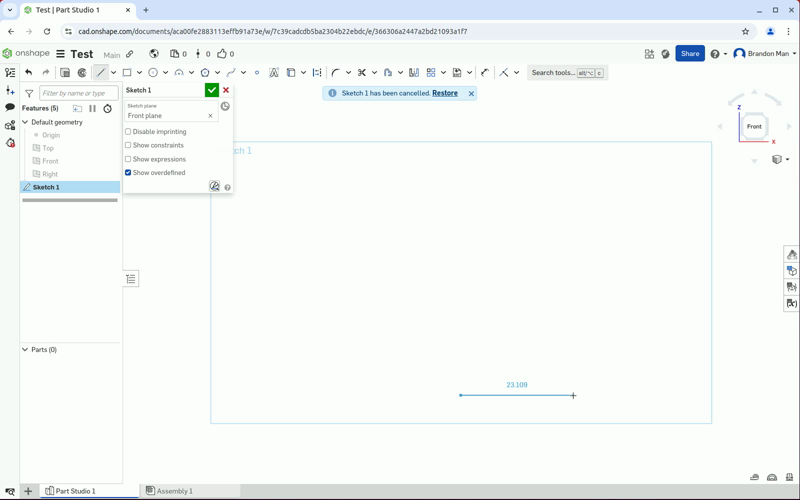
click(573, 395)
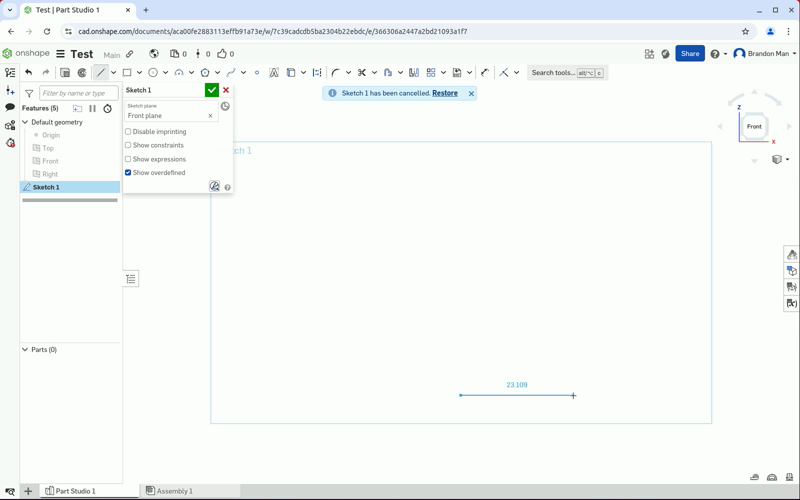
key_up(shift)
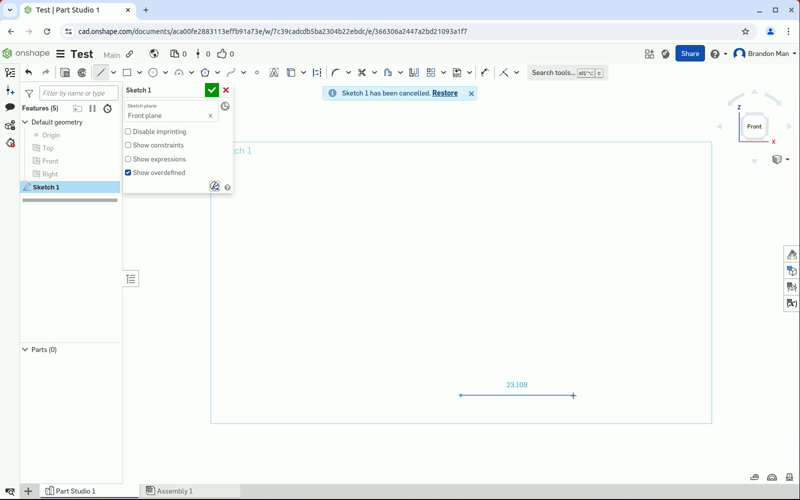
key_down(shift)
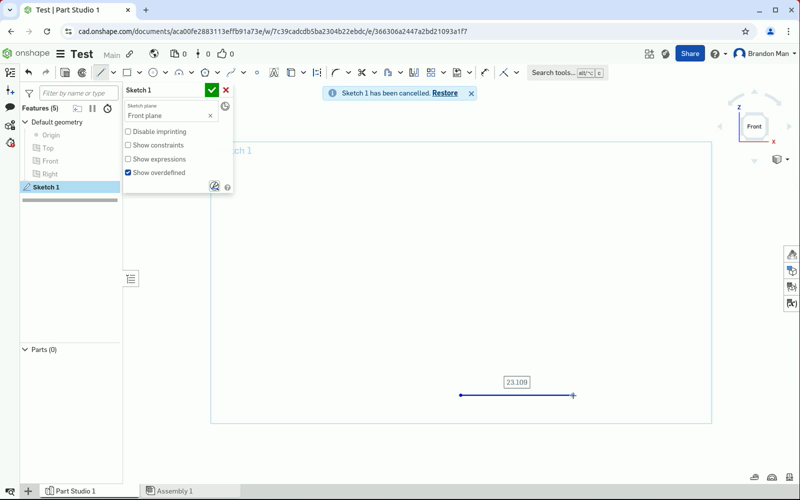
mouse_move(573, 282)
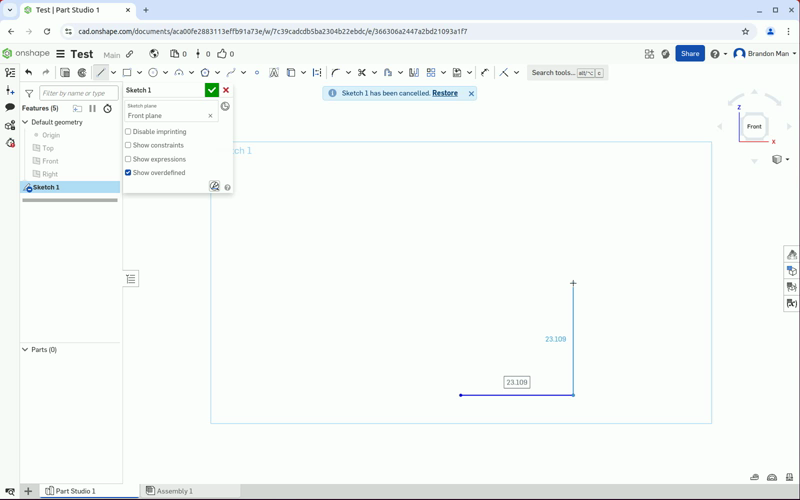
click(573, 282)
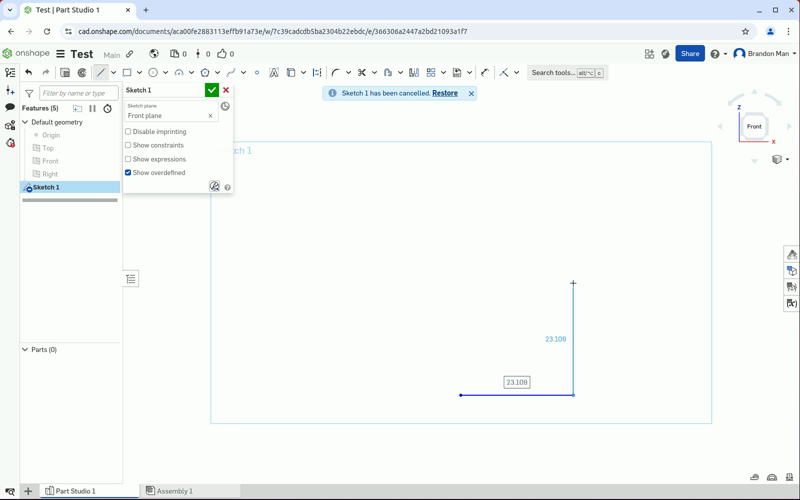
key_up(shift)
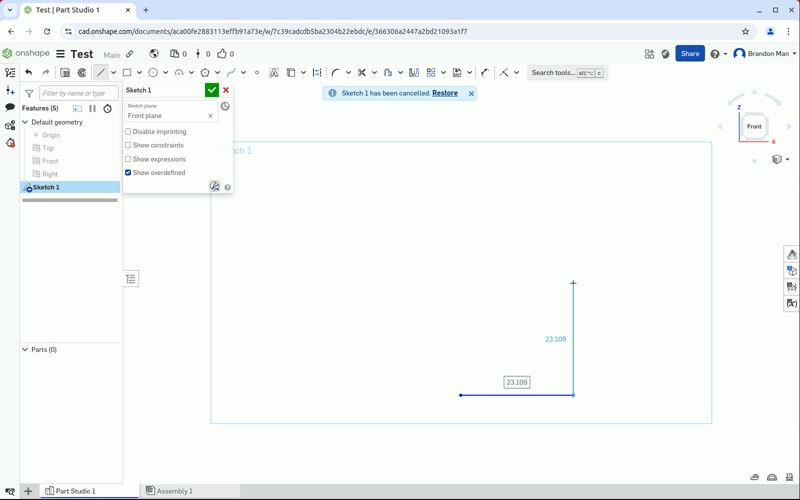
key_down(shift)
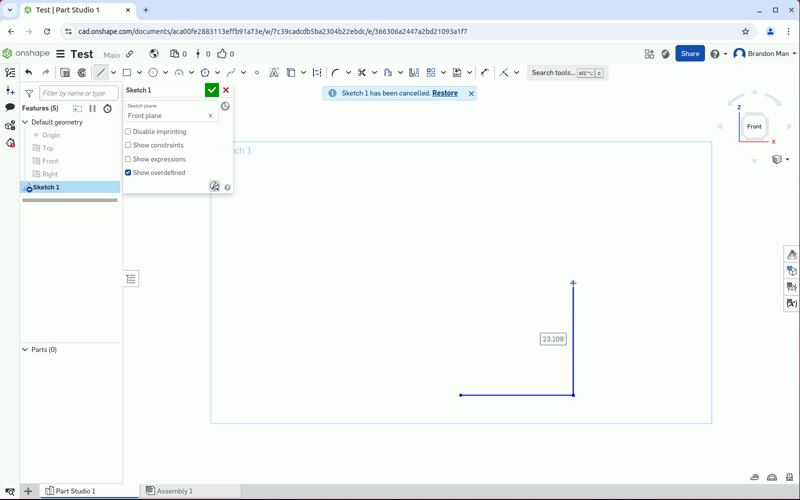
mouse_move(460, 282)
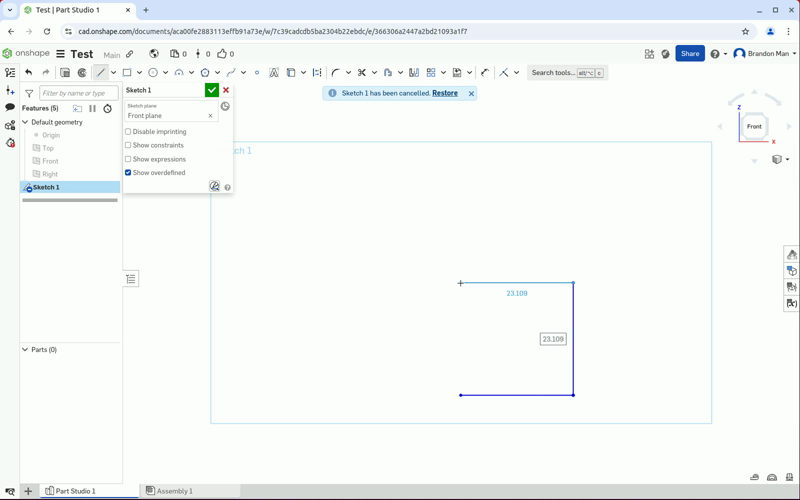
click(460, 282)
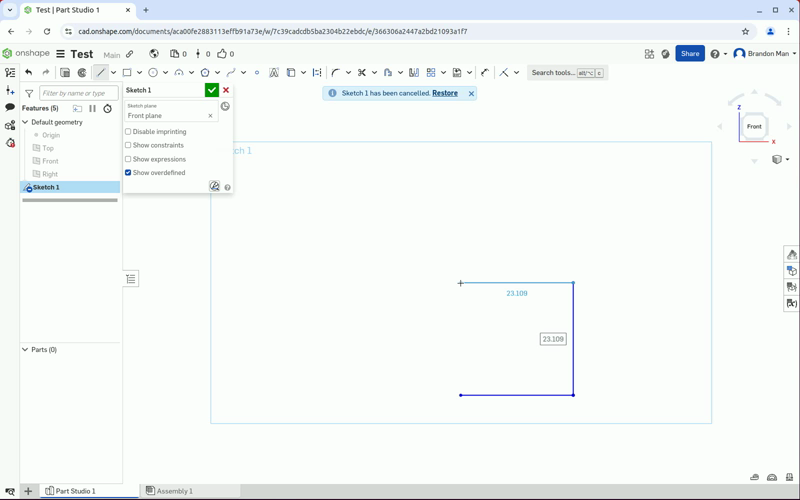
key_up(shift)
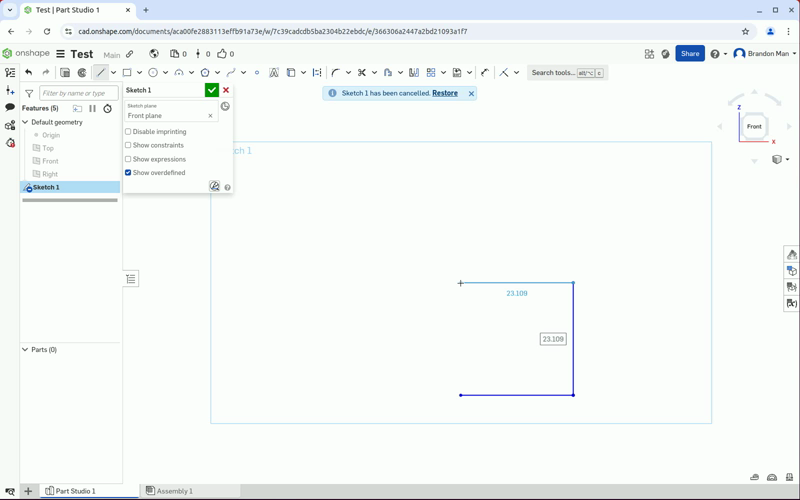
key_down(shift)
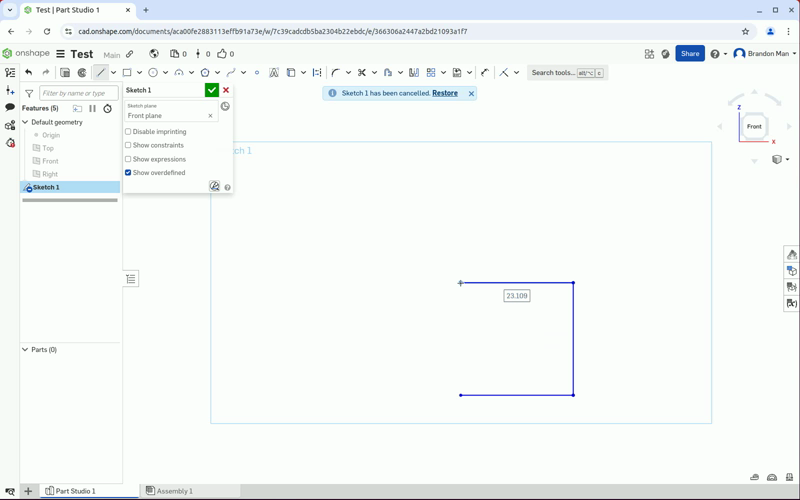
mouse_move(460, 395)
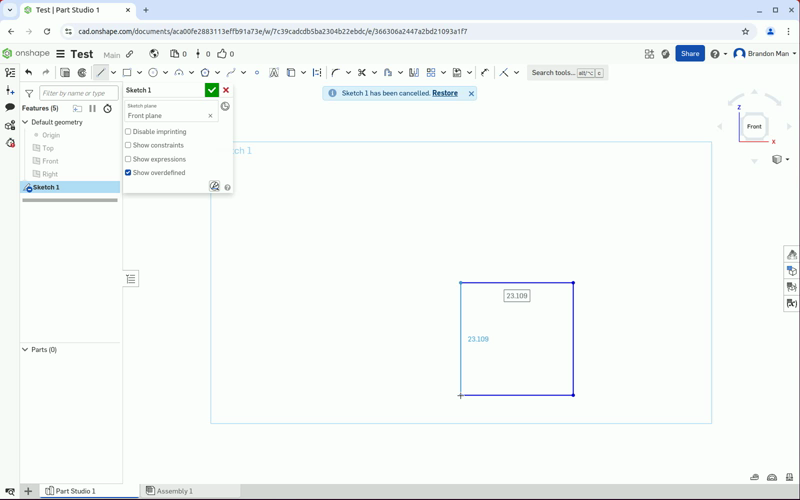
key_up(shift)
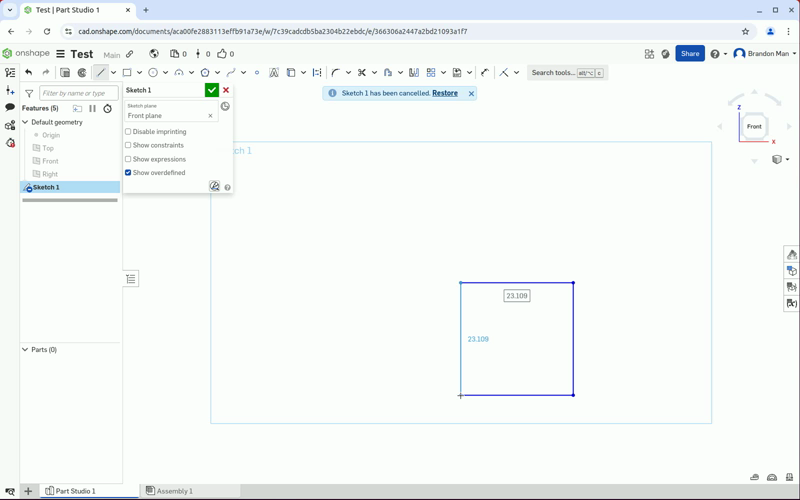
click(460, 395)
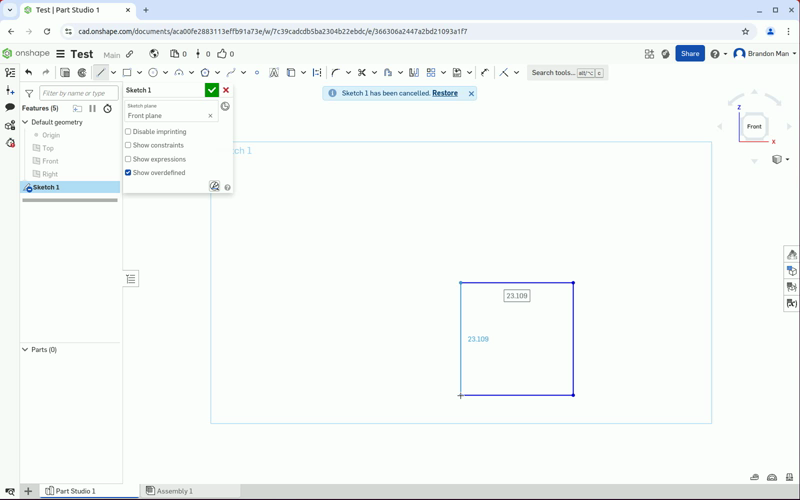
key(esc)
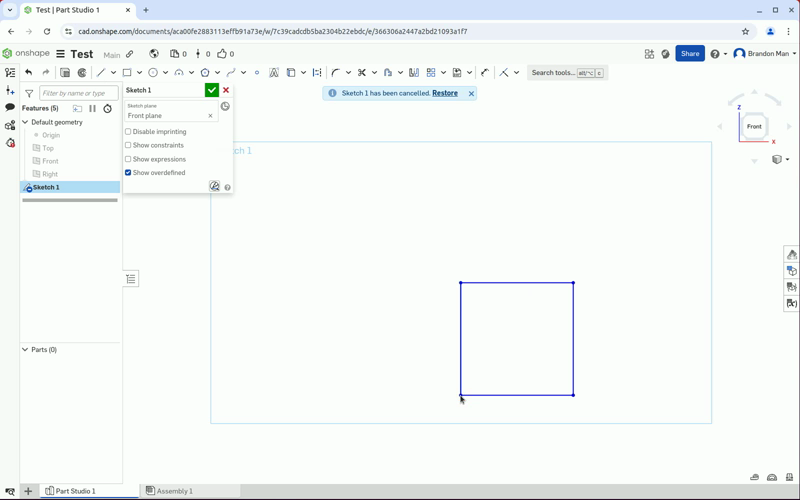
mouse_move(493, 294)
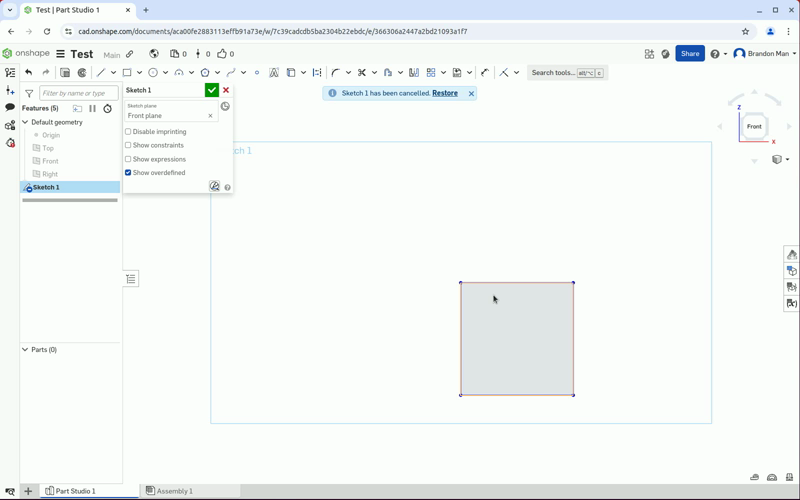
click(493, 294)
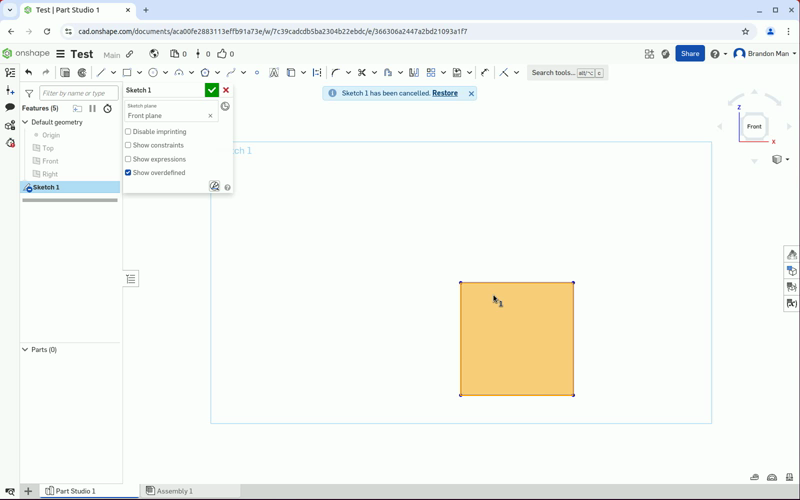
mouse_move(73, 352)
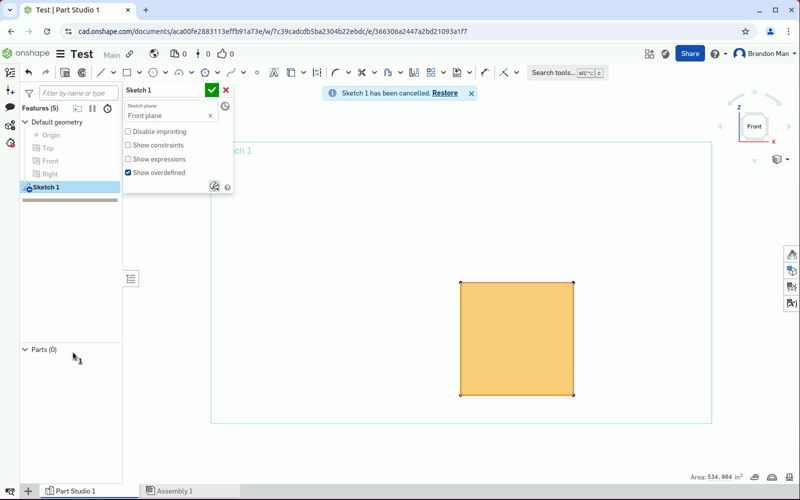
key(shift+y)
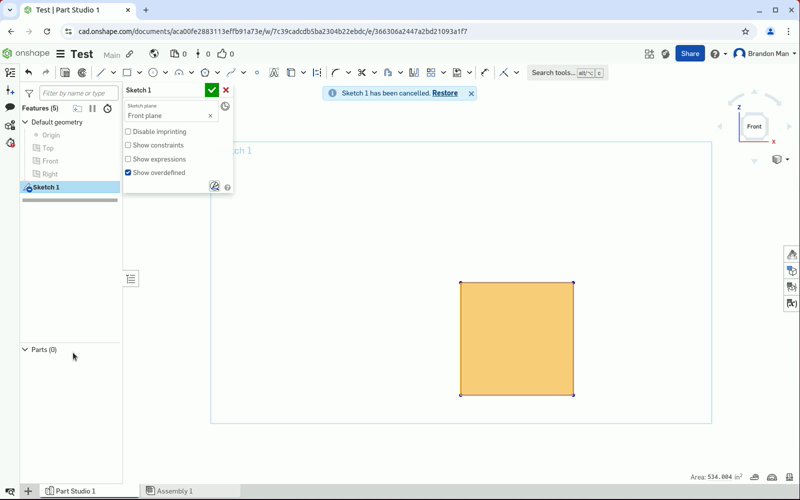
key(shift+e)
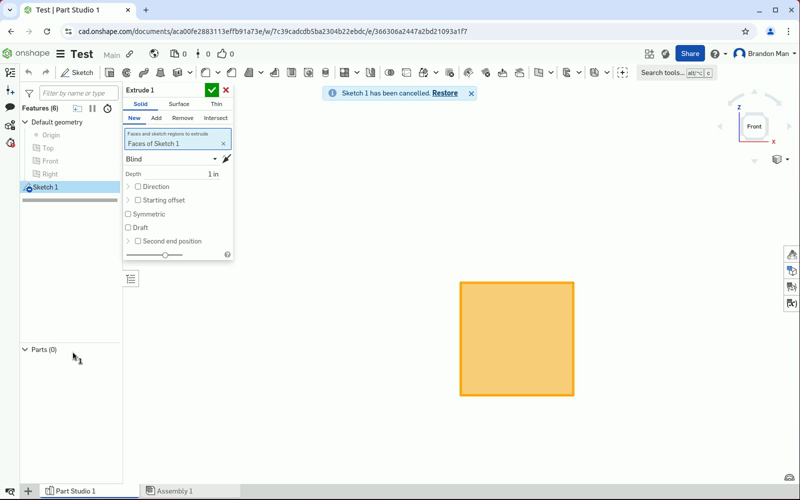
mouse_move(143, 106)
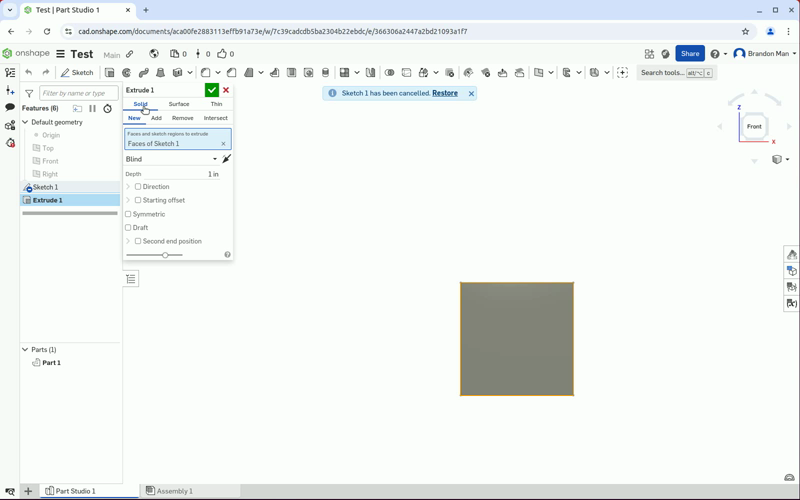
click(143, 106)
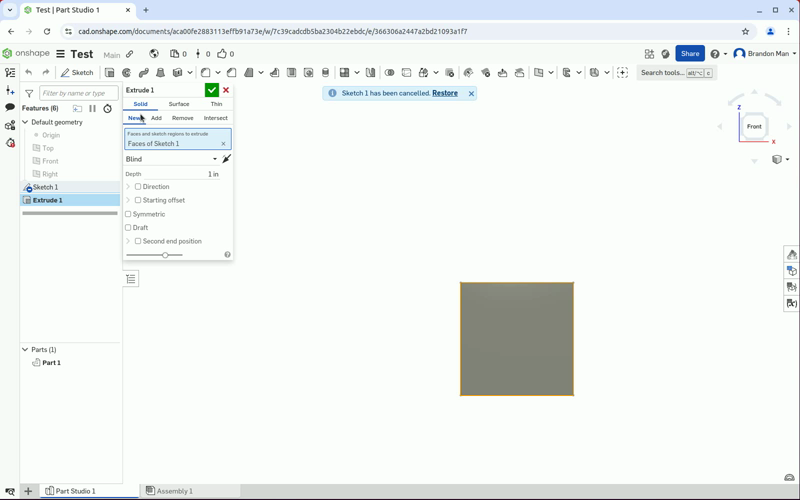
mouse_move(137, 120)
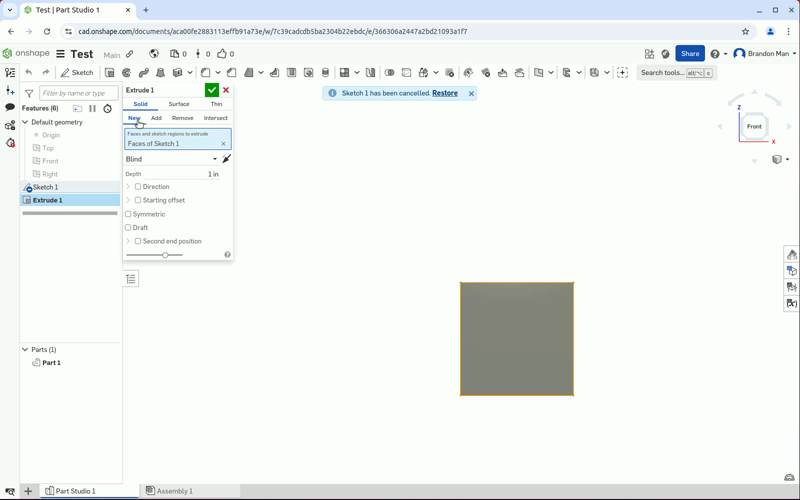
click(137, 120)
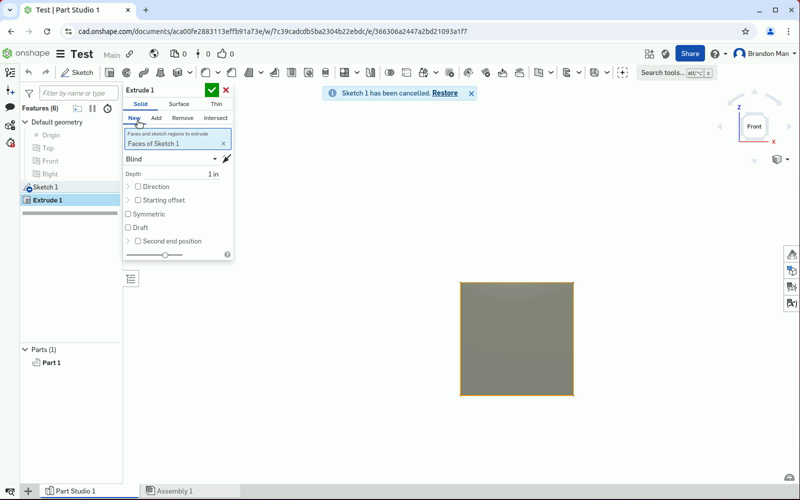
key(tab, 4)
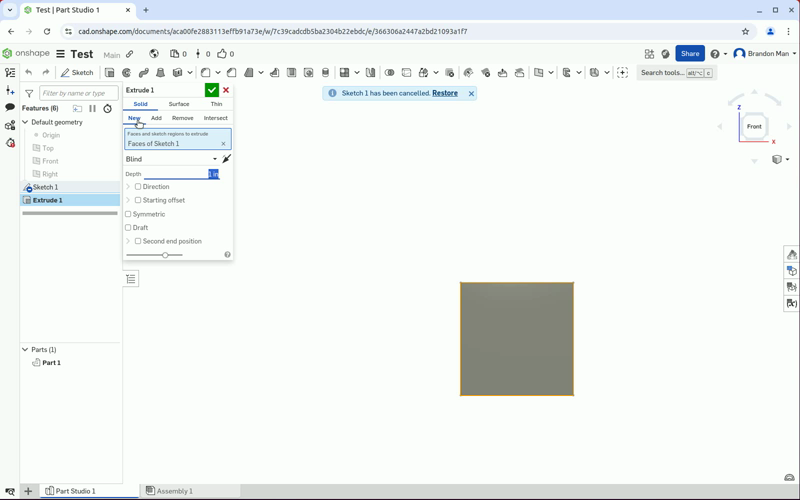
text(23.108)
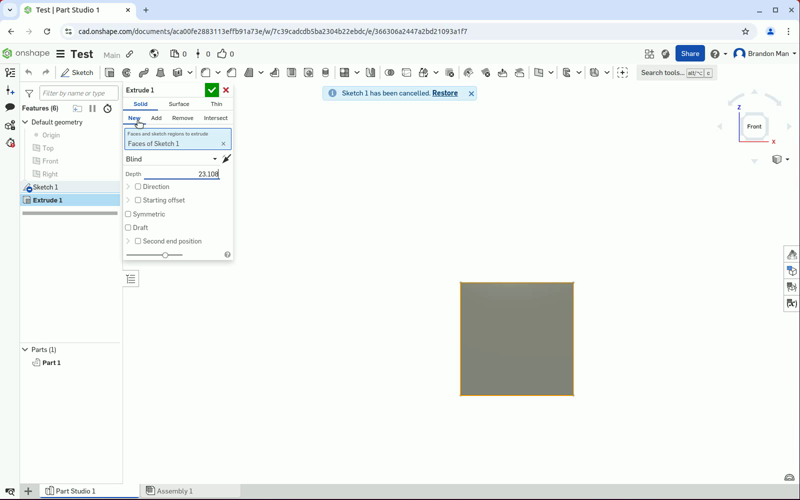
key(enter)
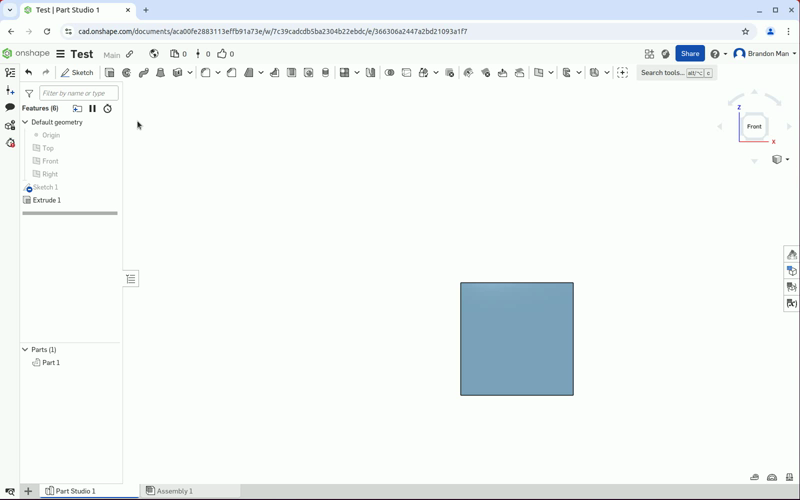
key(shift+h)
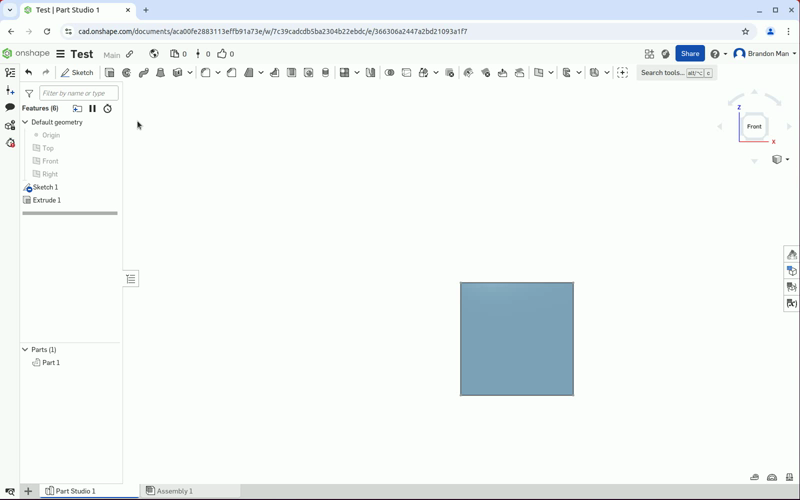
key(shift+h)
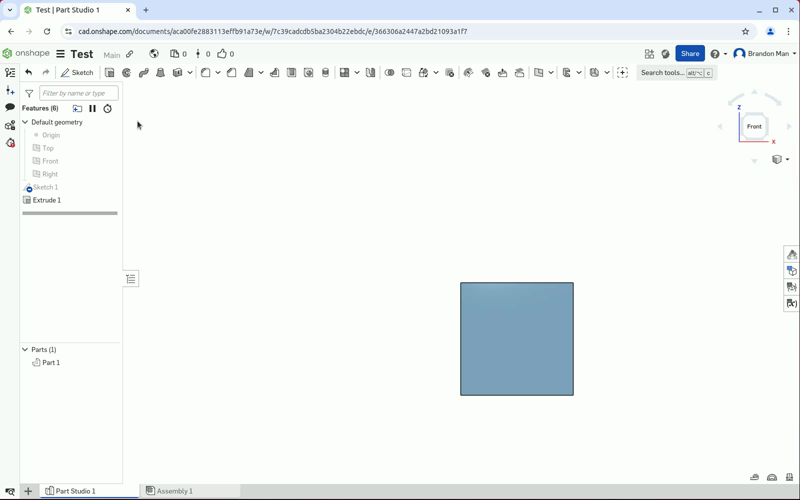
mouse_move(73, 189)
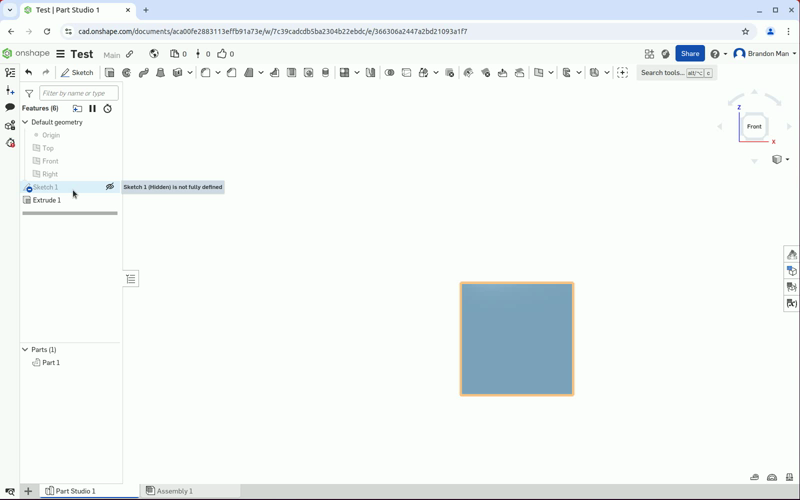
click(73, 189)
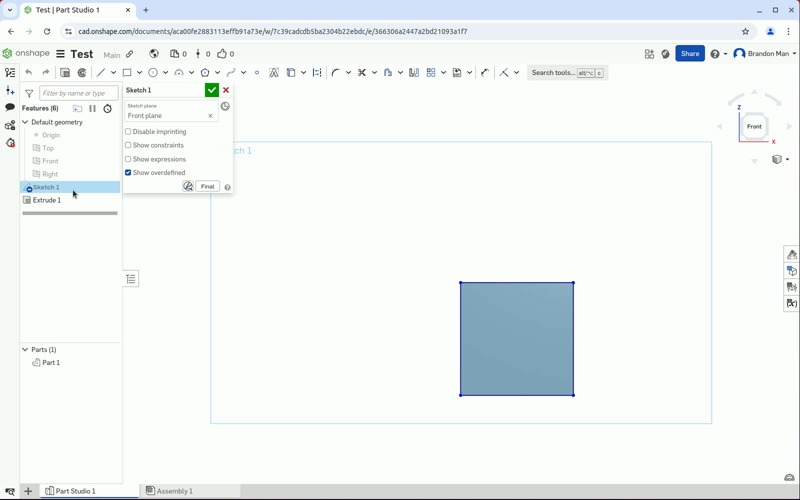
mouse_move(229, 92)
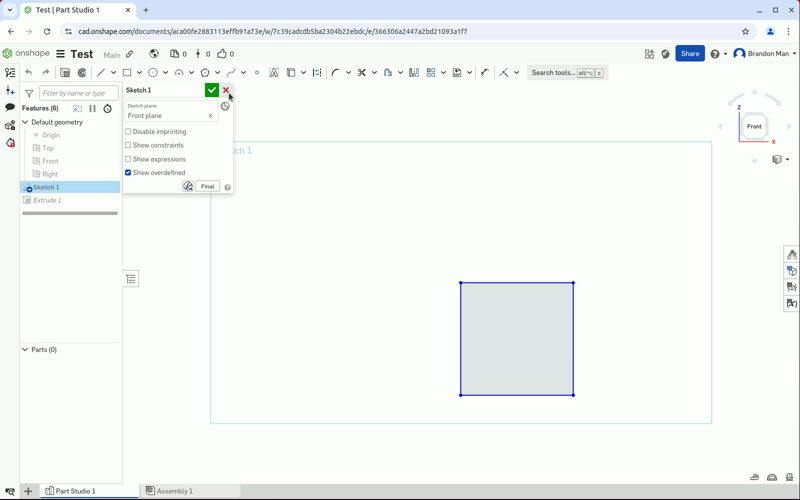
click(229, 92)
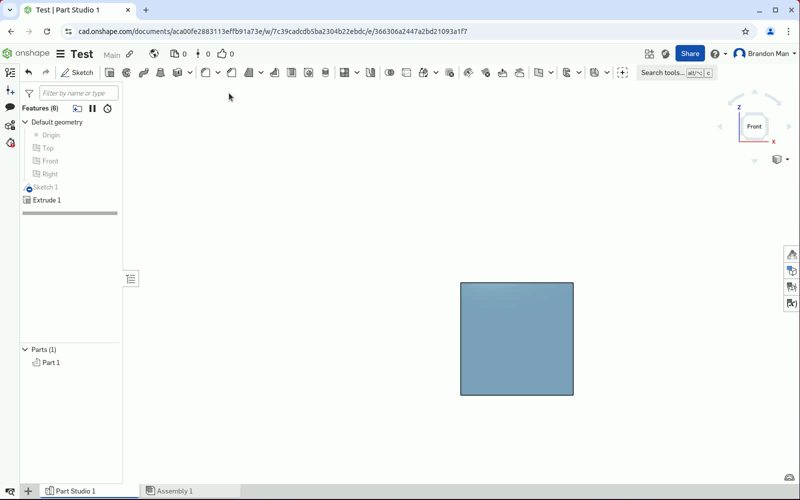
mouse_move(541, 75)
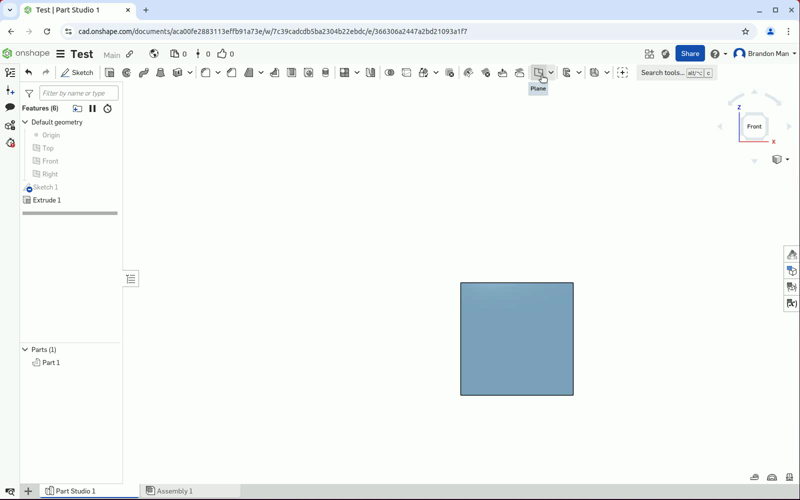
click(541, 75)
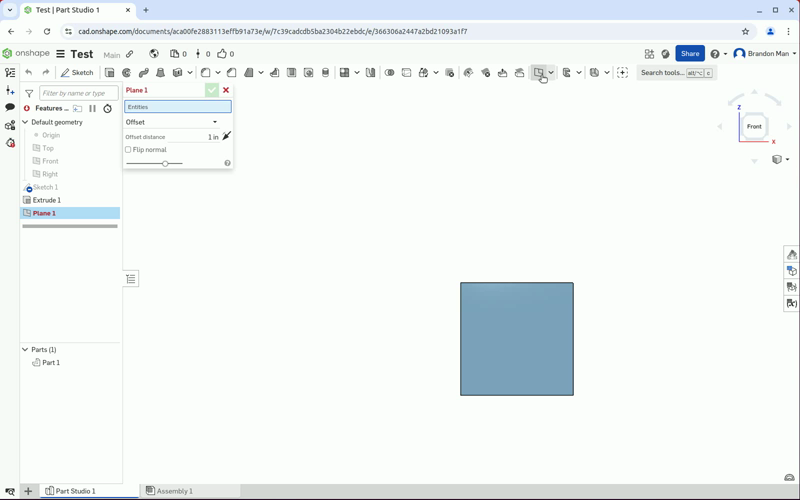
mouse_move(73, 163)
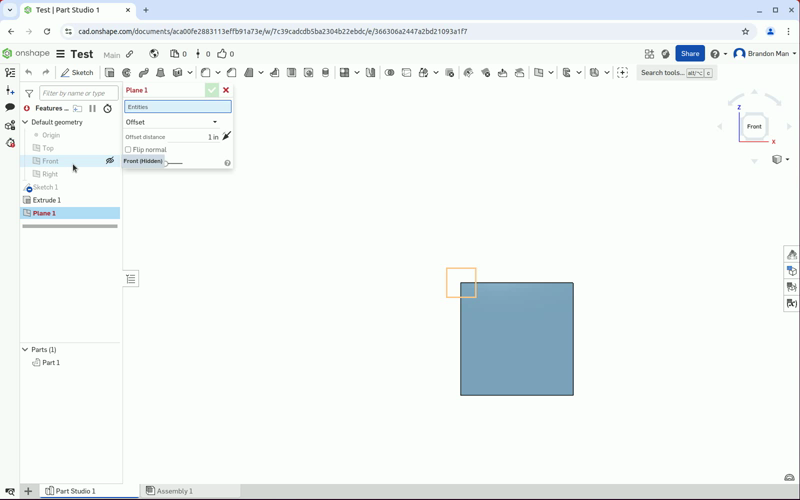
click(73, 163)
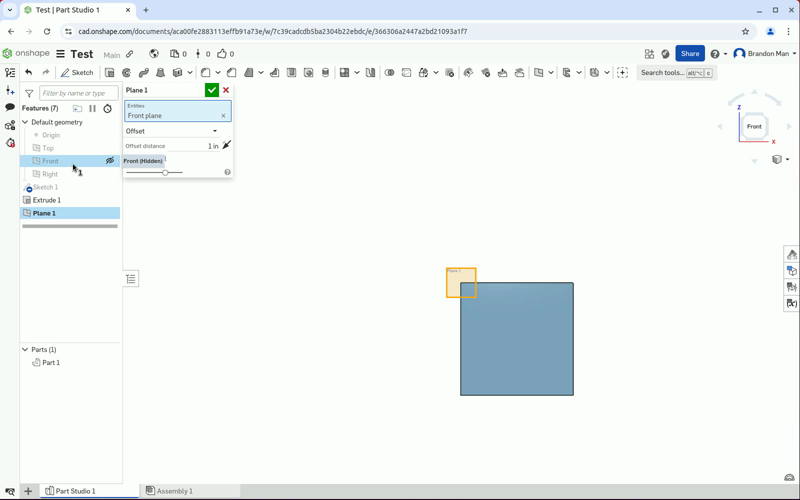
key(tab, 2)
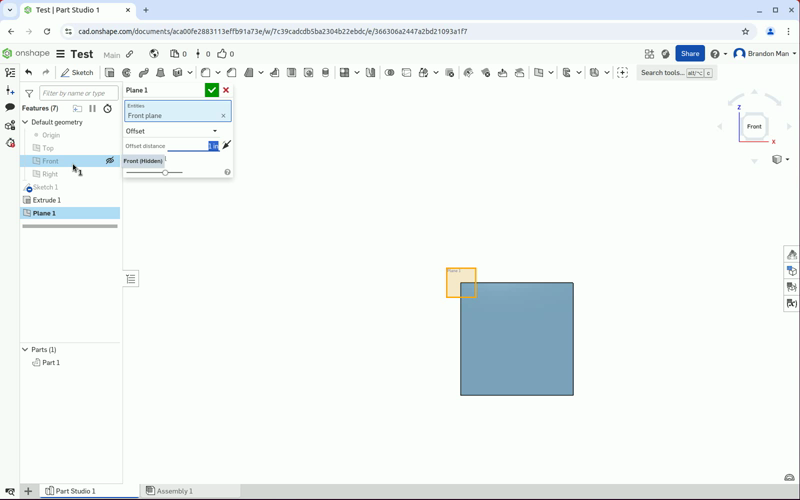
text(23.108)
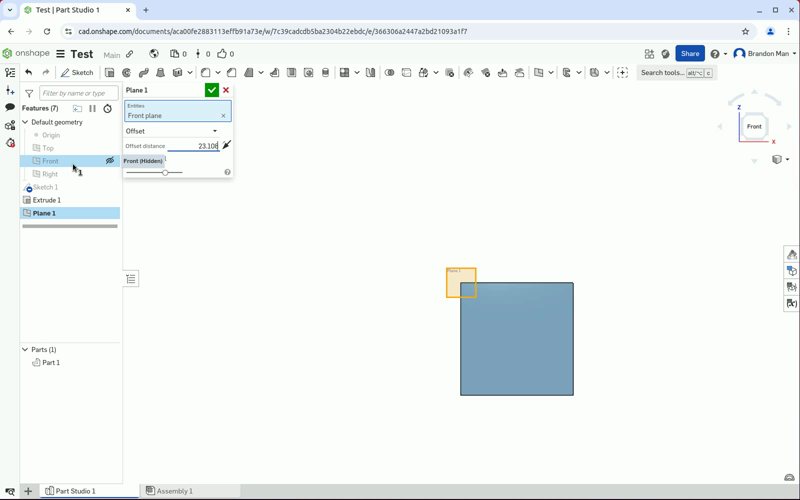
key(enter, 2)
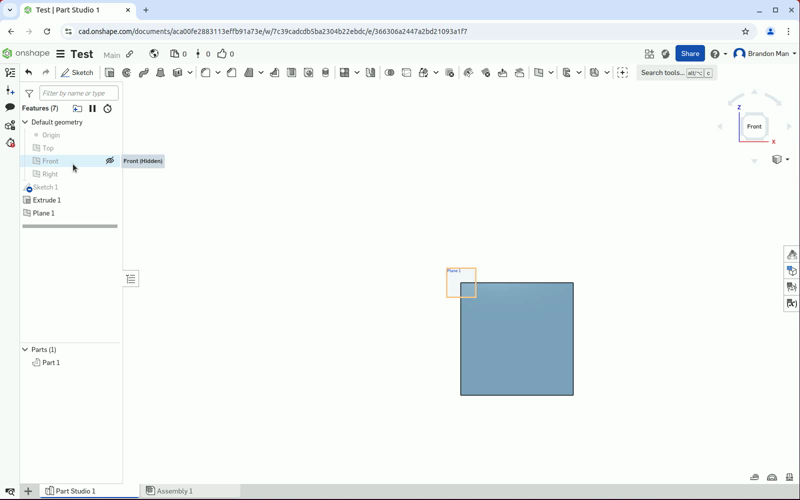
key(shift+s)
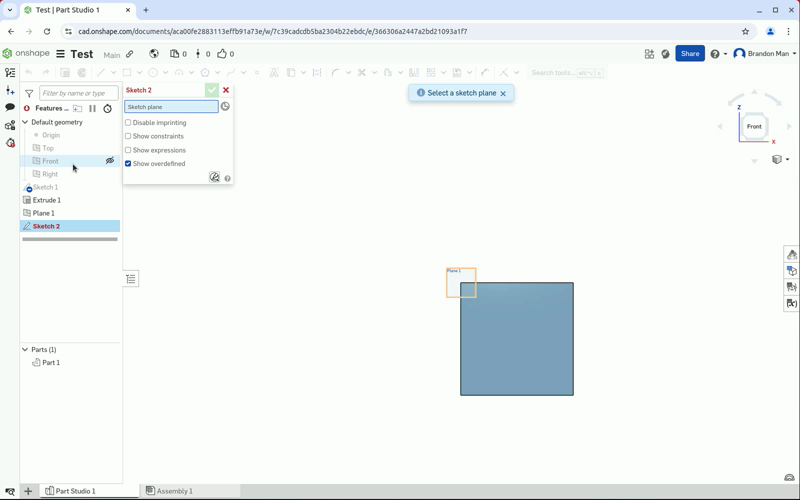
mouse_move(73, 215)
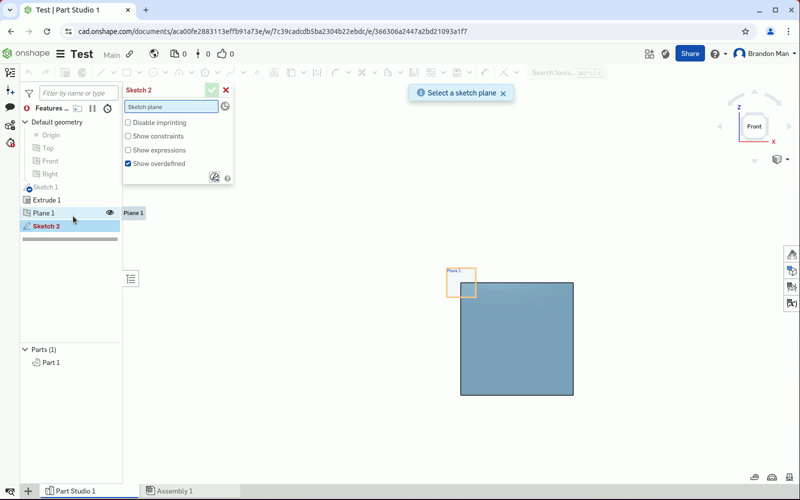
click(73, 215)
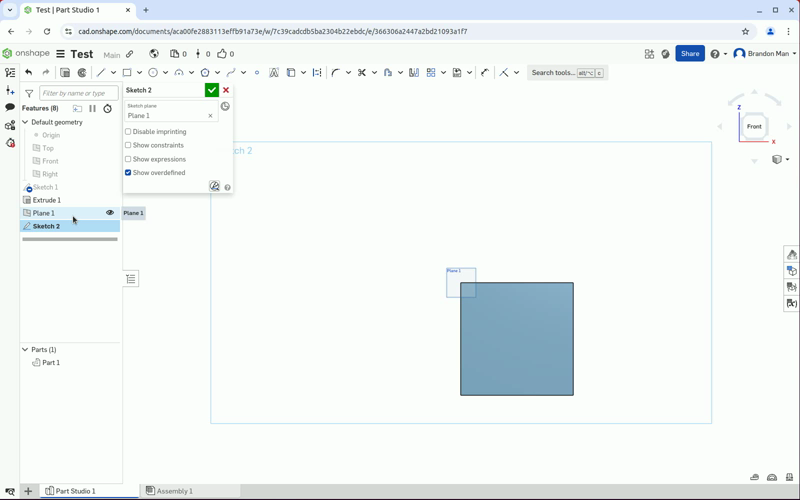
mouse_move(73, 352)
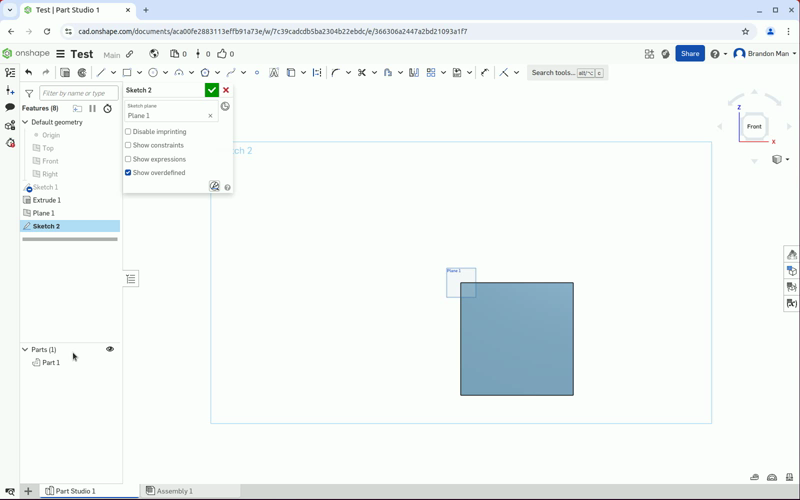
key(y)
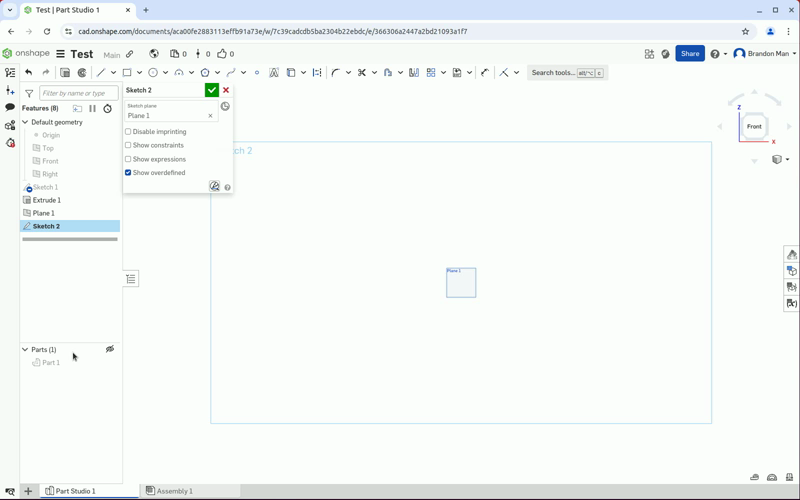
key(l)
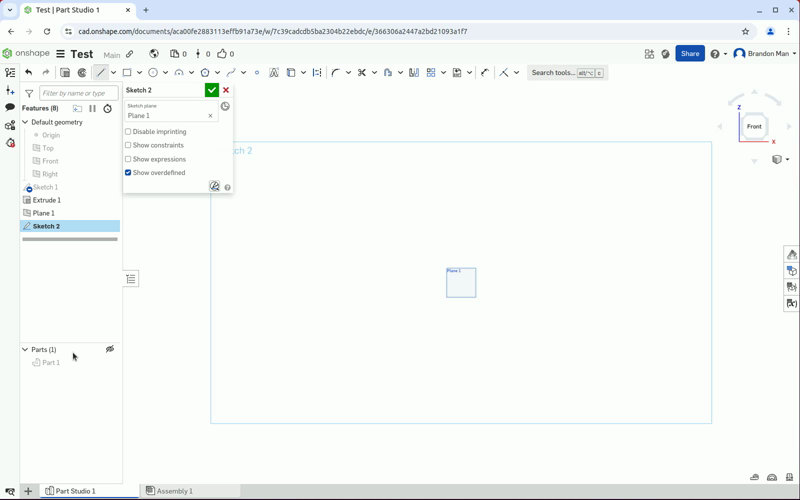
key_down(shift)
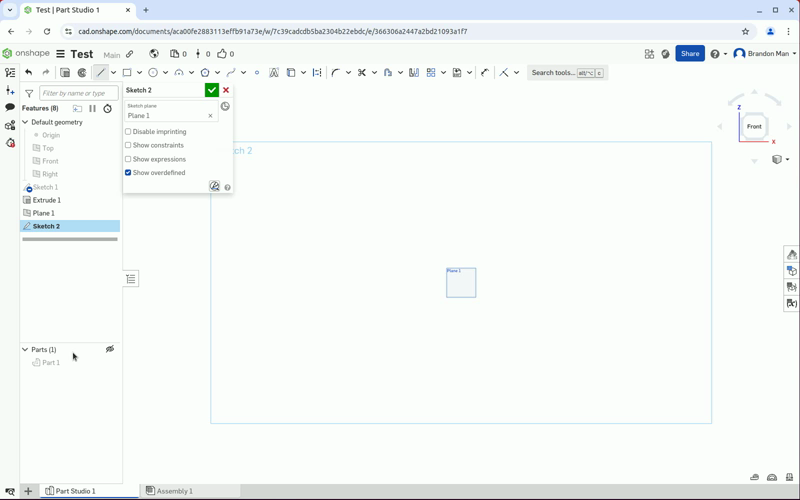
mouse_move(483, 373)
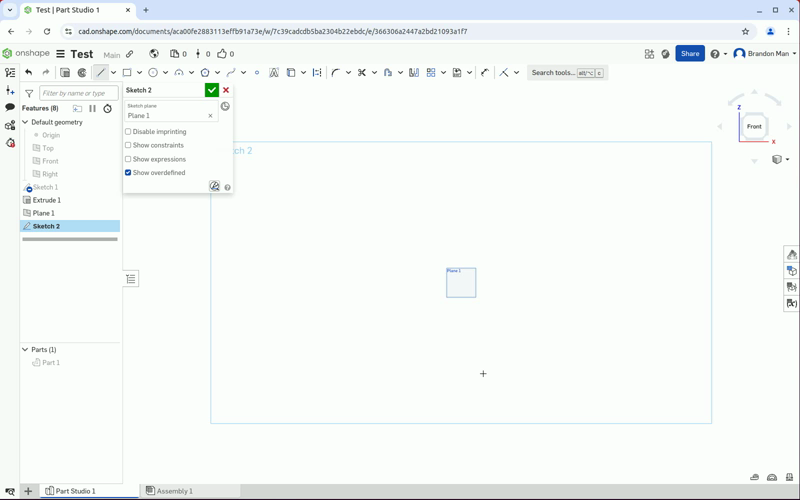
click(483, 373)
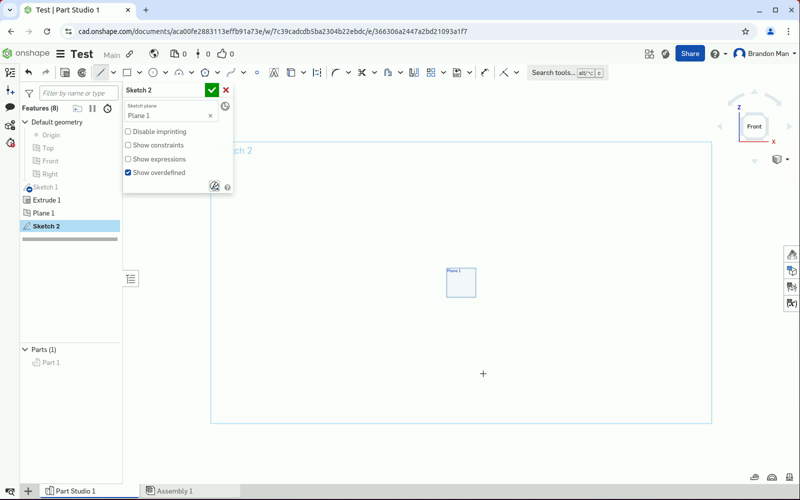
key_up(shift)
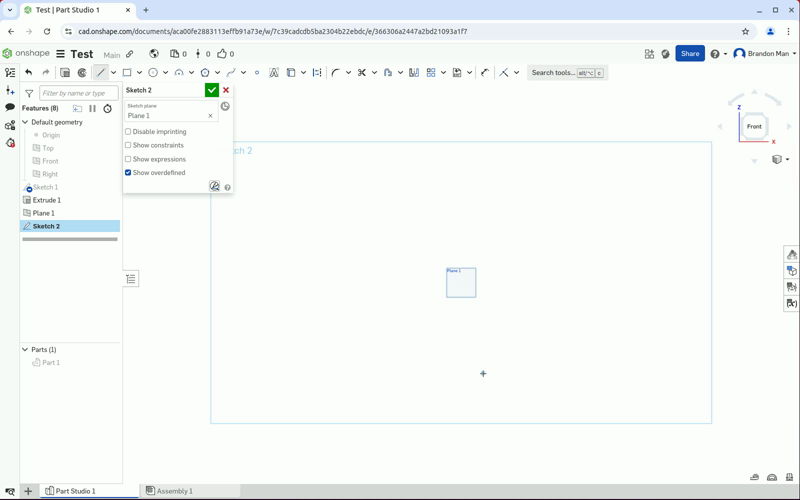
key_down(shift)
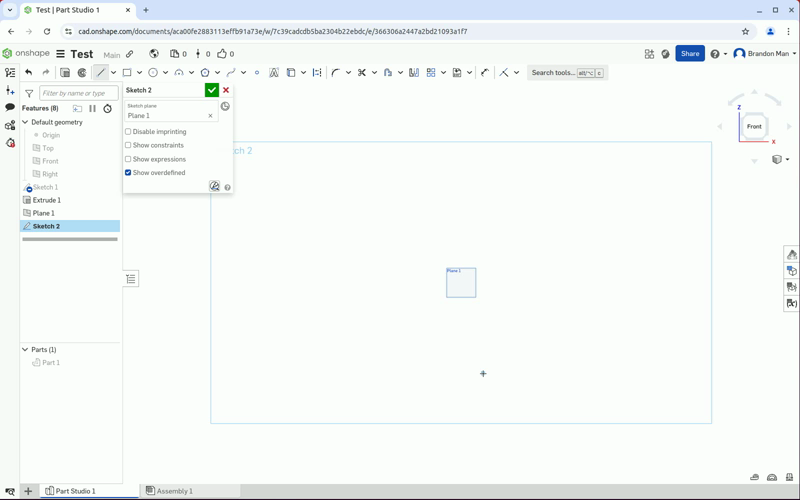
mouse_move(573, 373)
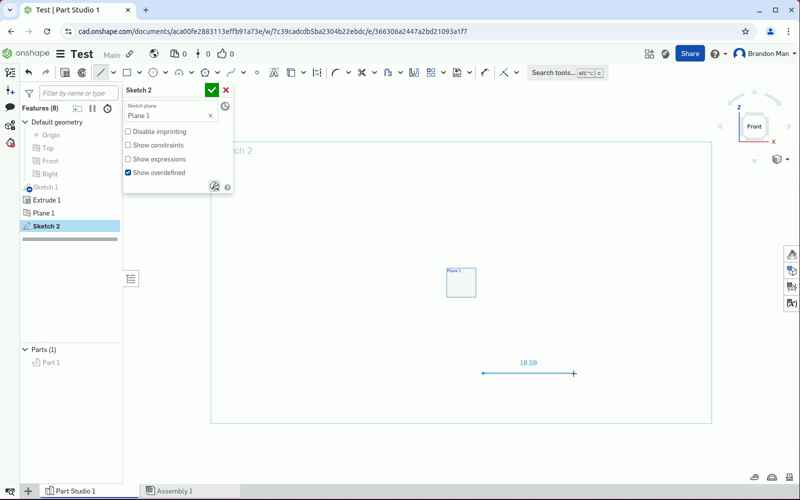
click(573, 373)
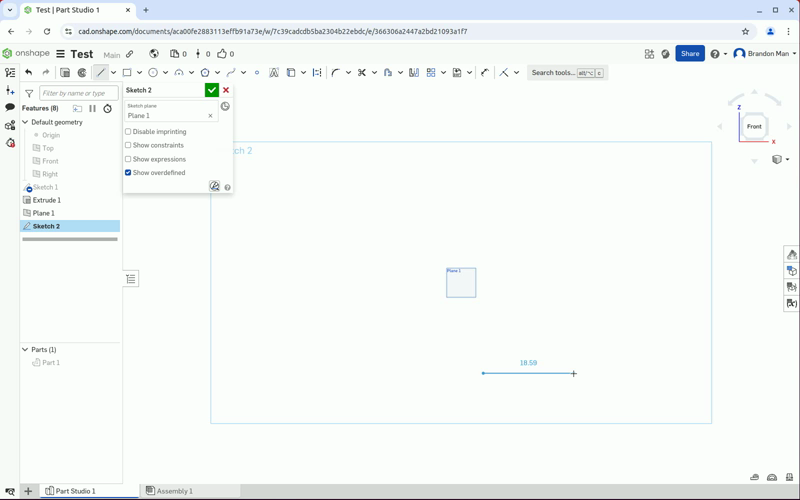
key_up(shift)
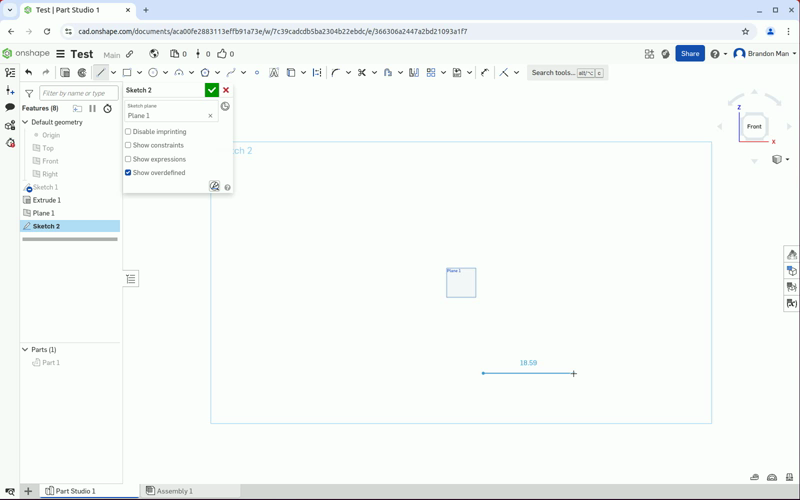
key_down(shift)
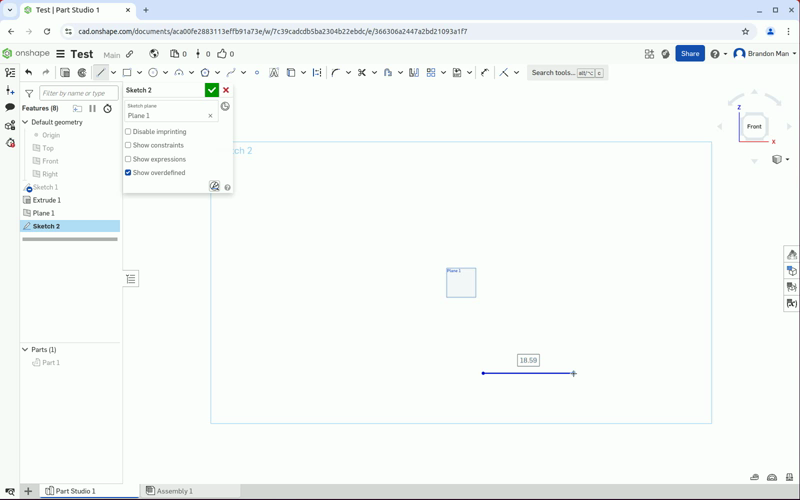
mouse_move(573, 282)
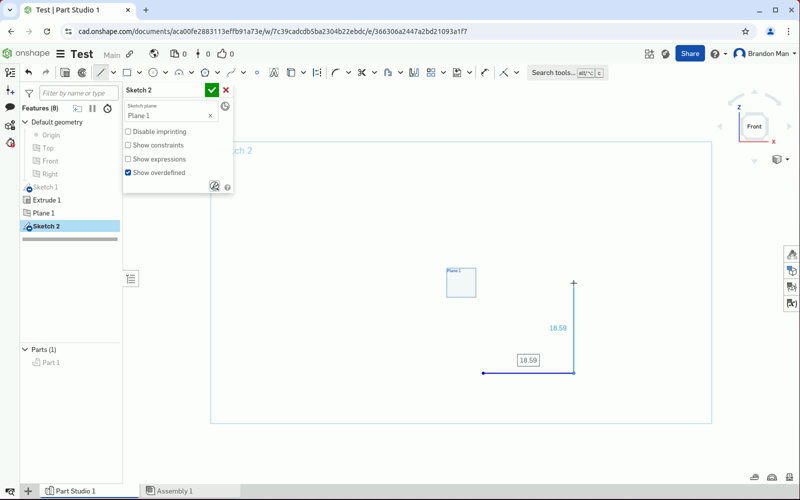
click(573, 282)
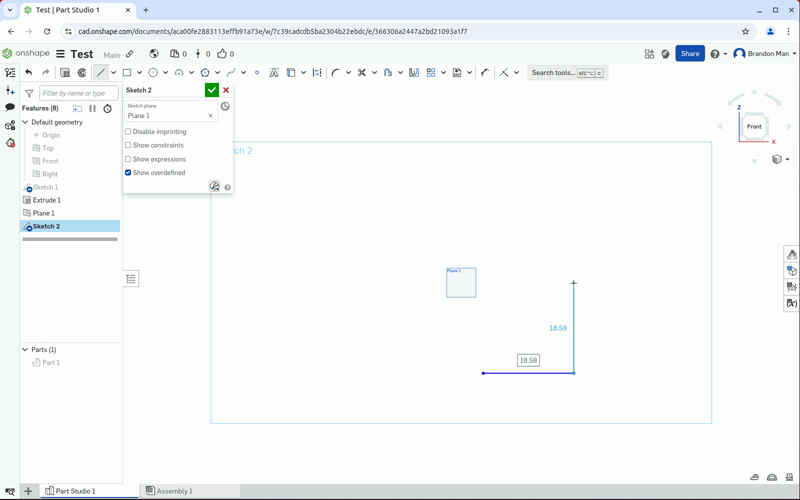
key_up(shift)
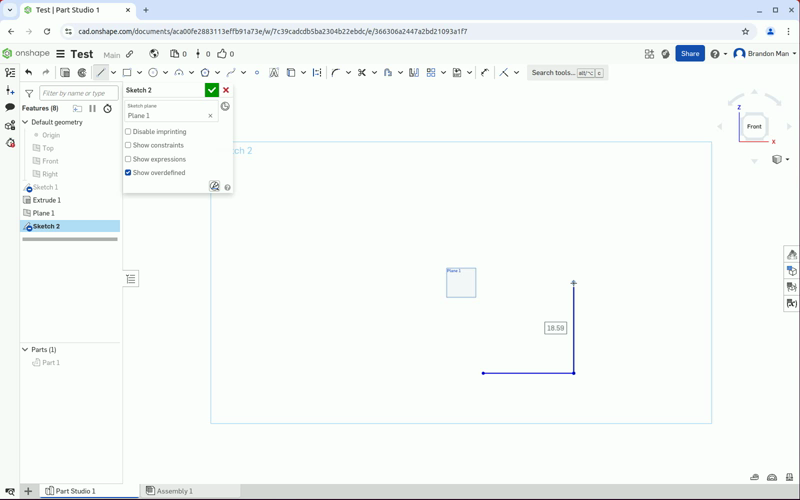
key_down(shift)
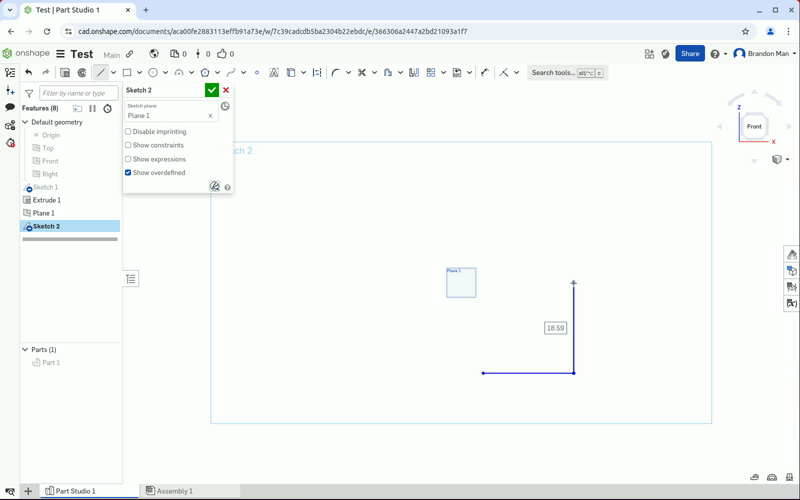
mouse_move(483, 282)
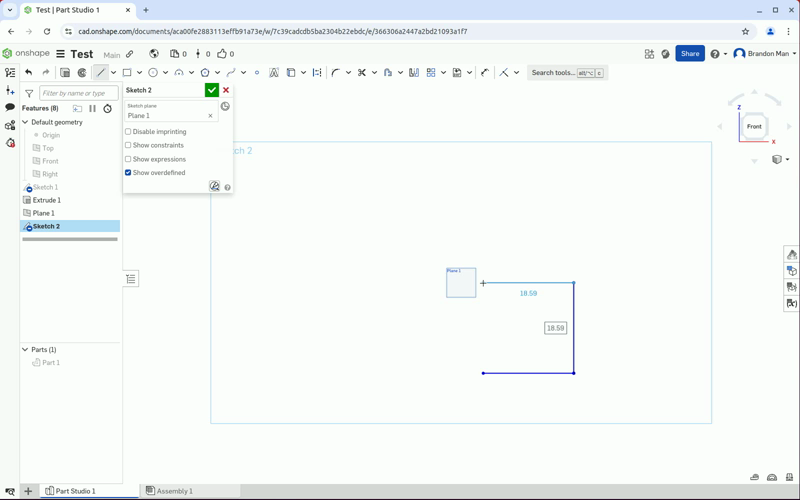
click(483, 282)
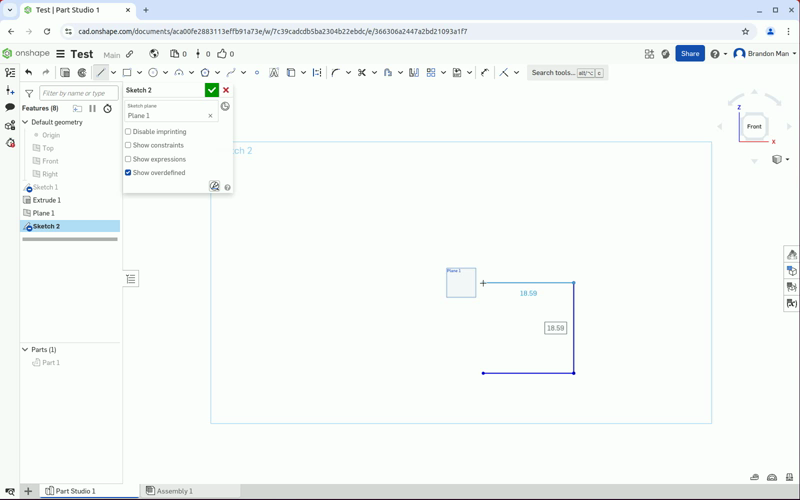
key_up(shift)
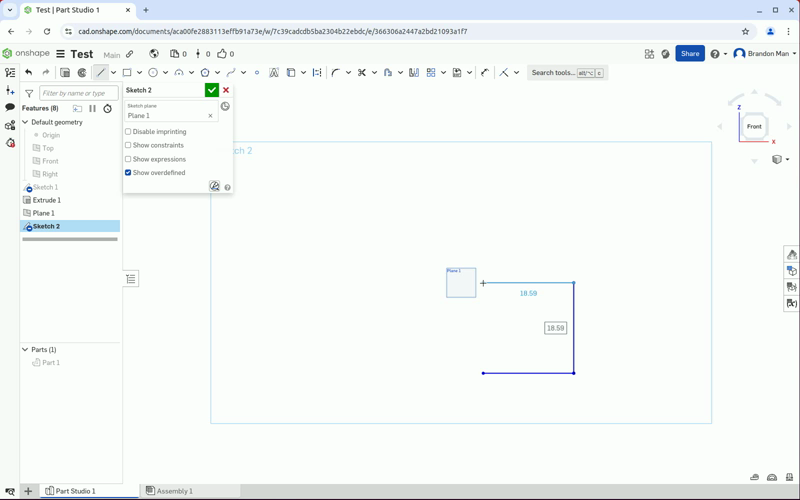
key_down(shift)
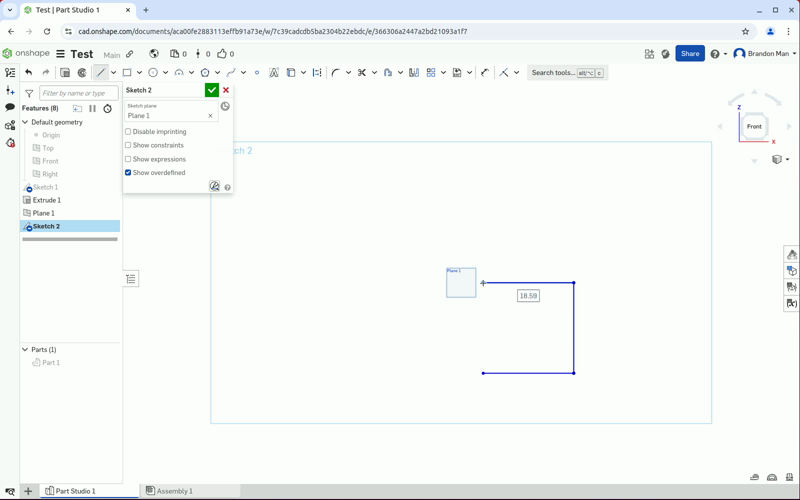
mouse_move(483, 373)
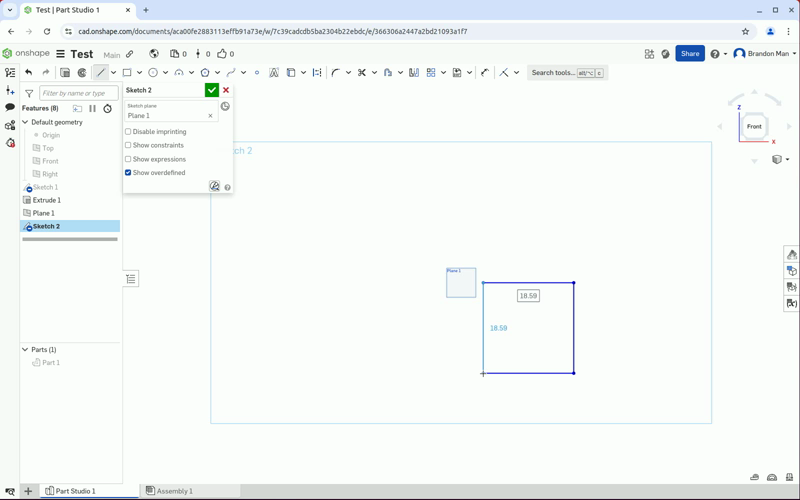
key_up(shift)
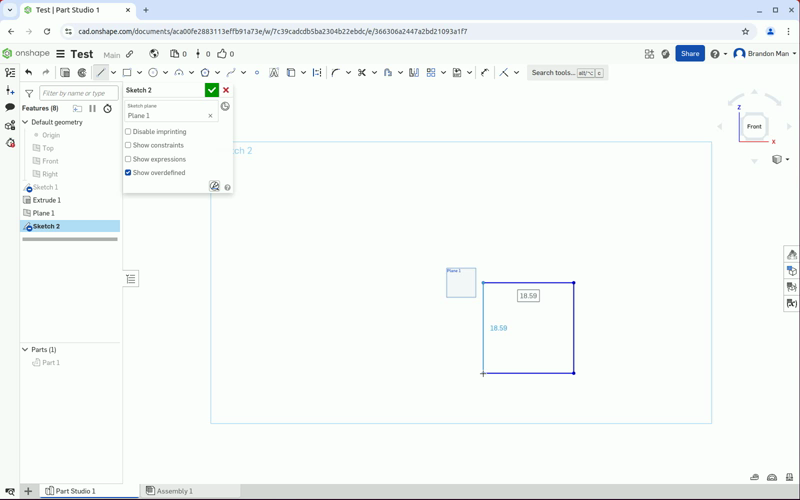
click(483, 373)
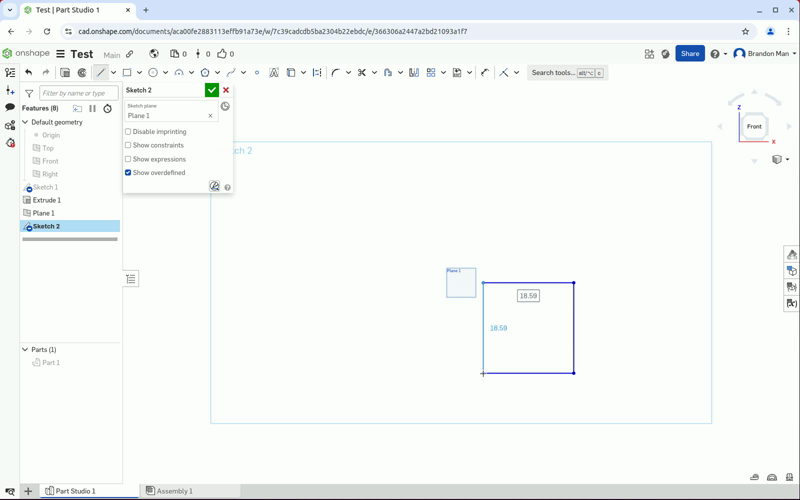
key(esc)
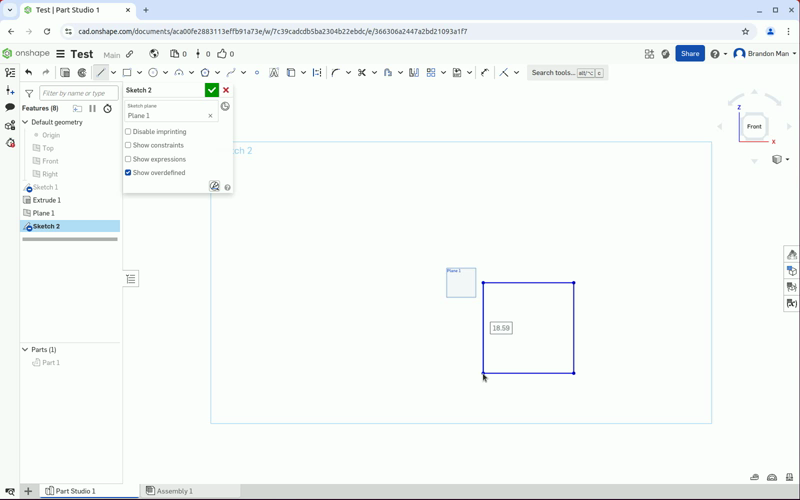
mouse_move(495, 355)
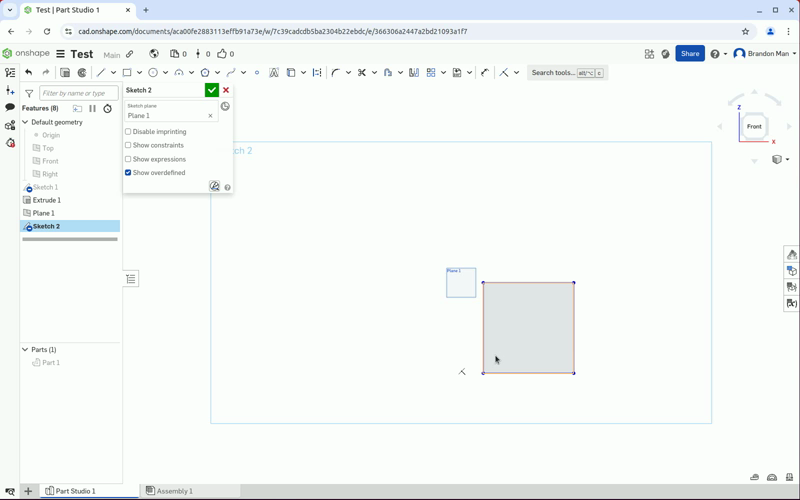
click(495, 355)
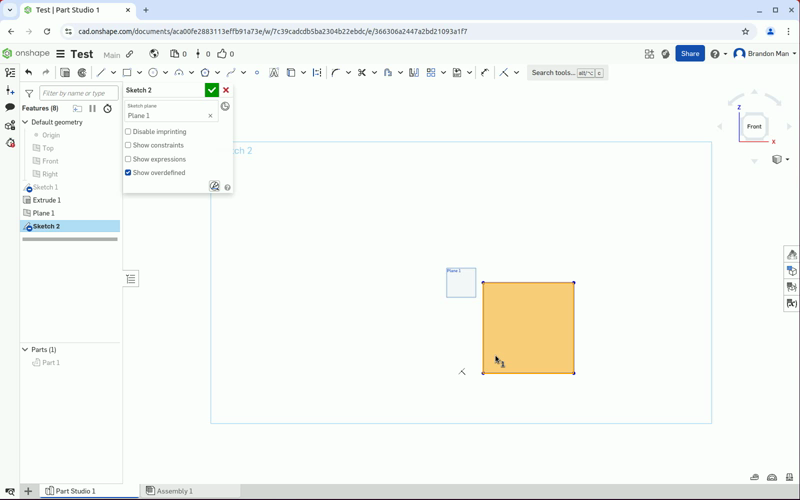
mouse_move(73, 352)
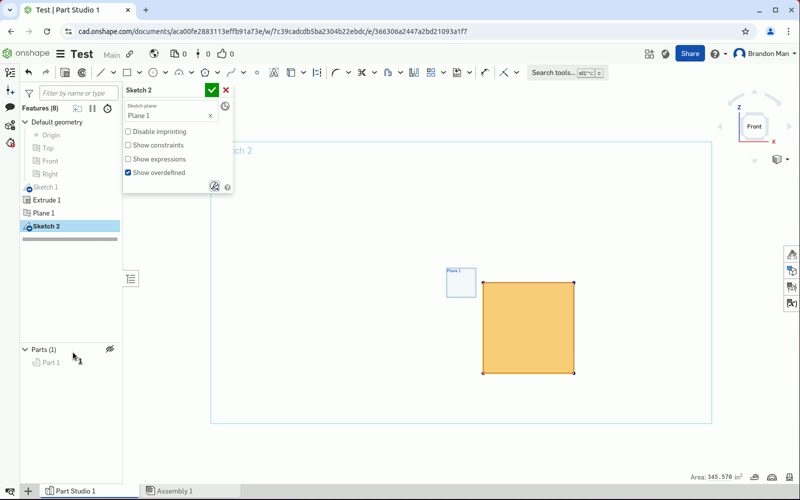
key(shift+y)
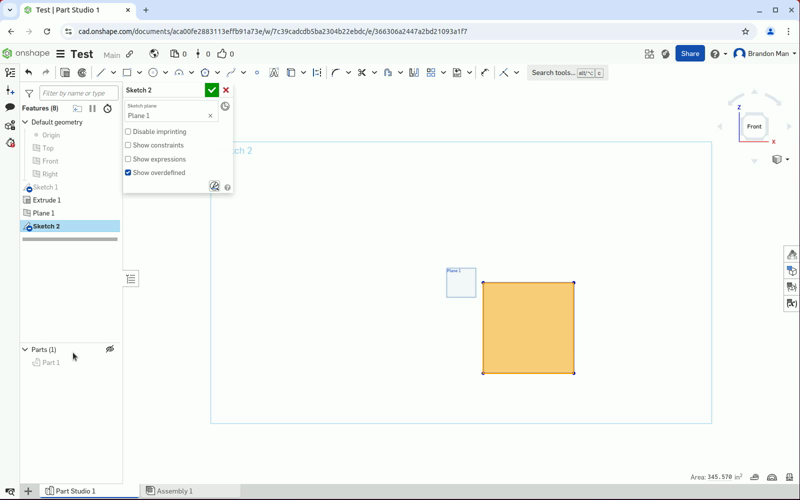
key(shift+e)
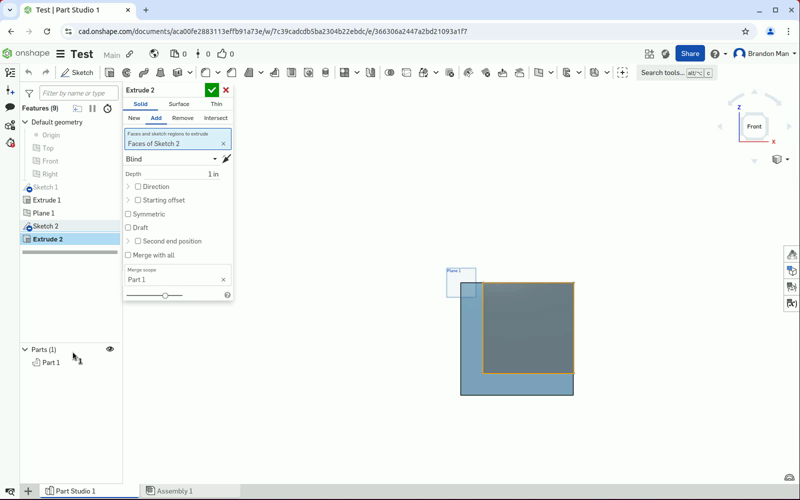
mouse_move(143, 106)
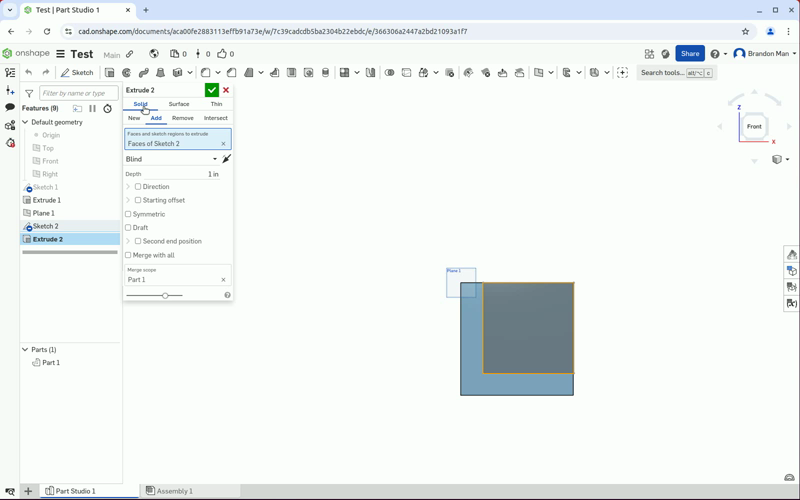
click(143, 106)
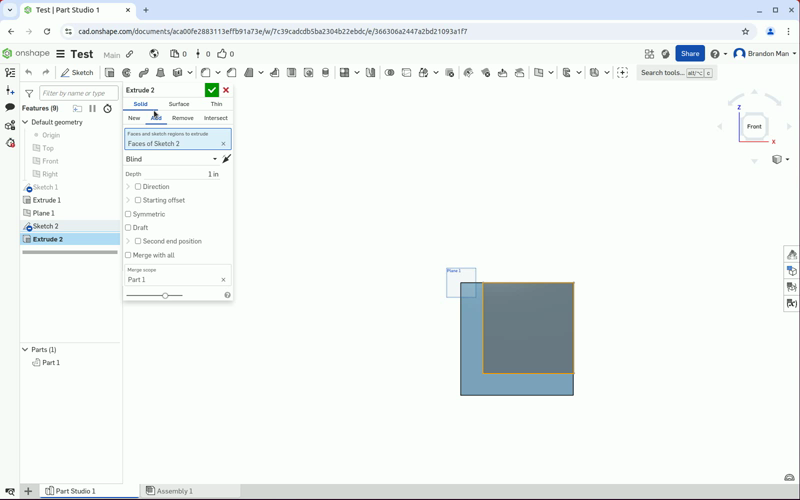
mouse_move(186, 120)
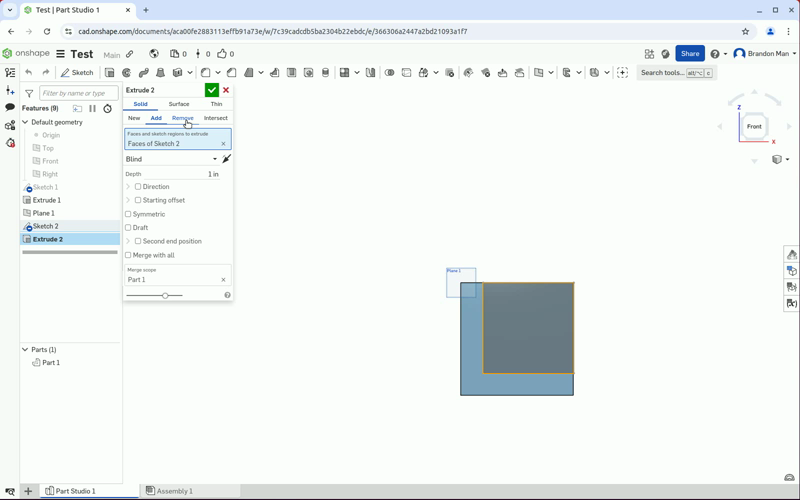
click(186, 120)
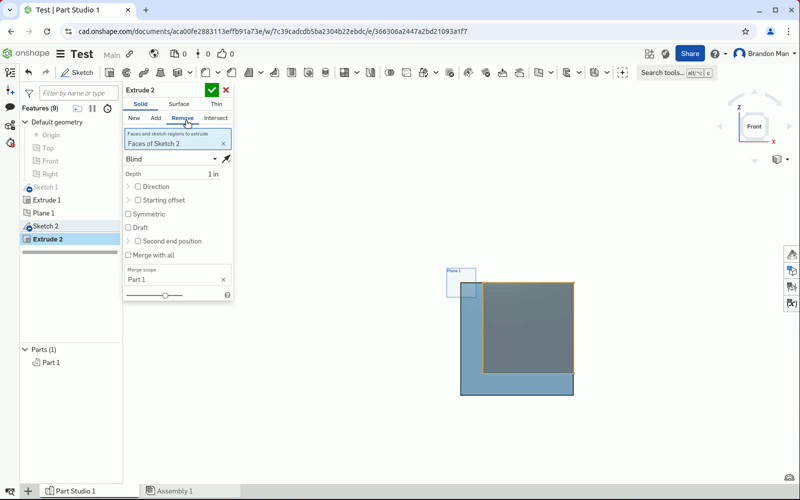
key(tab, 4)
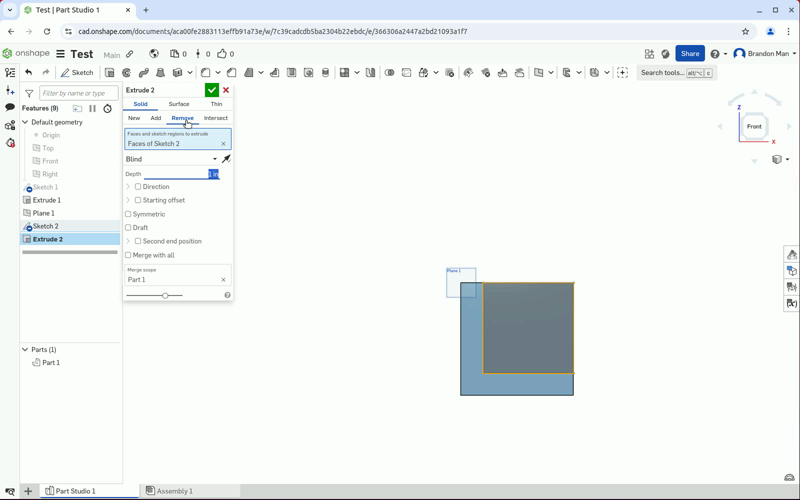
text(18.535)
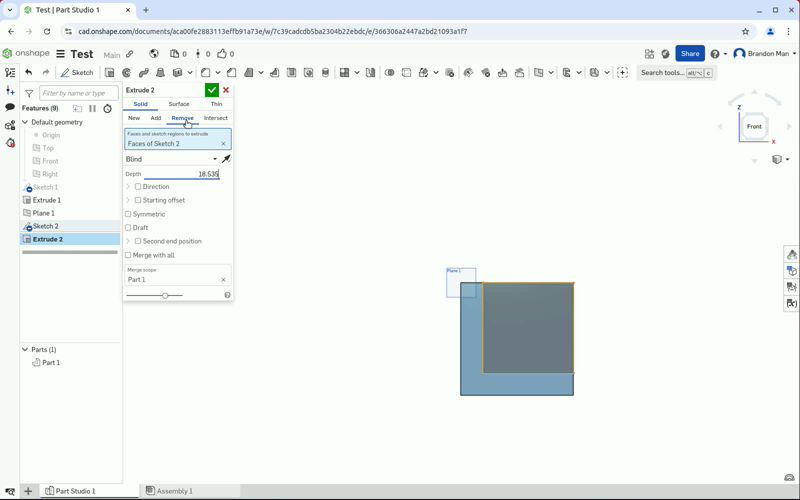
key(tab, 6)
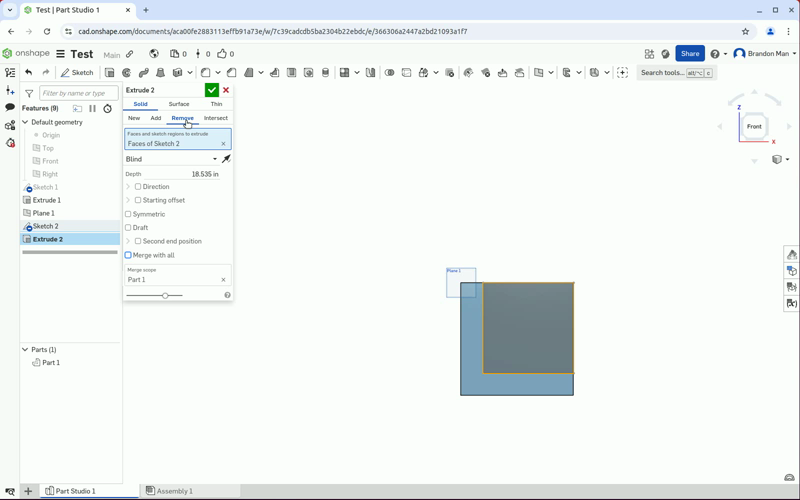
key(space)
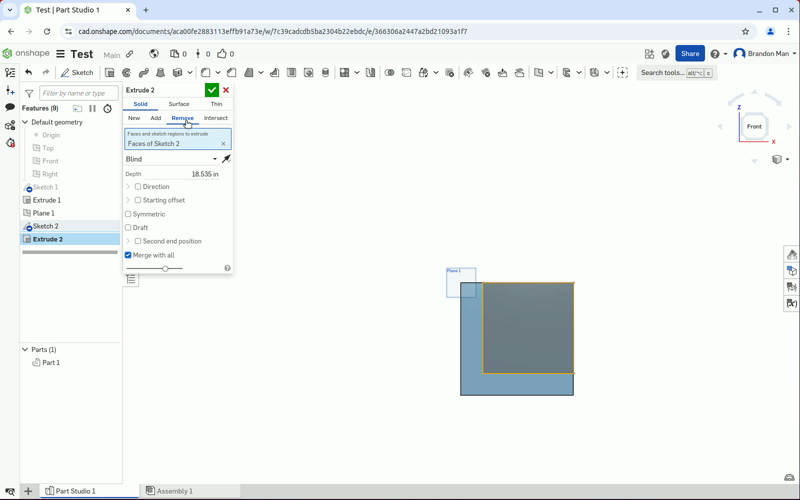
key(enter)
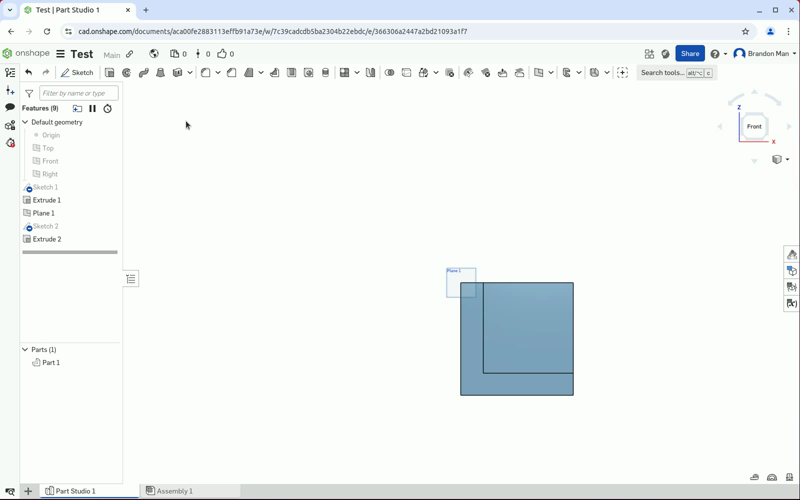
key(shift+h)
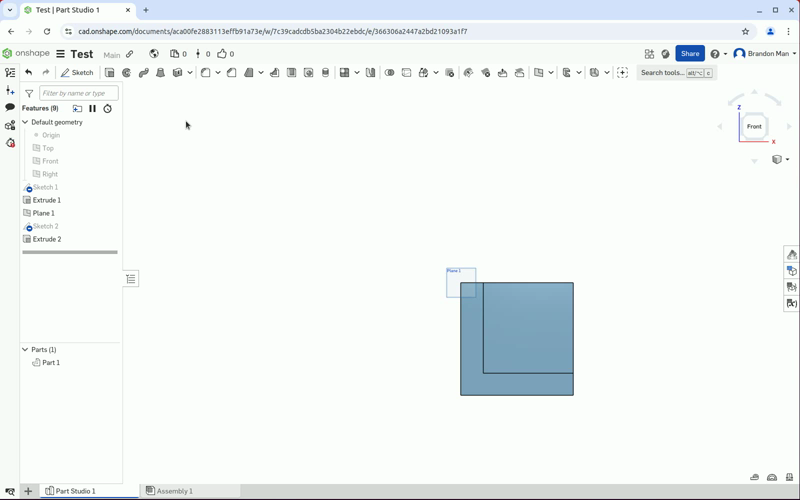
key(shift+h)
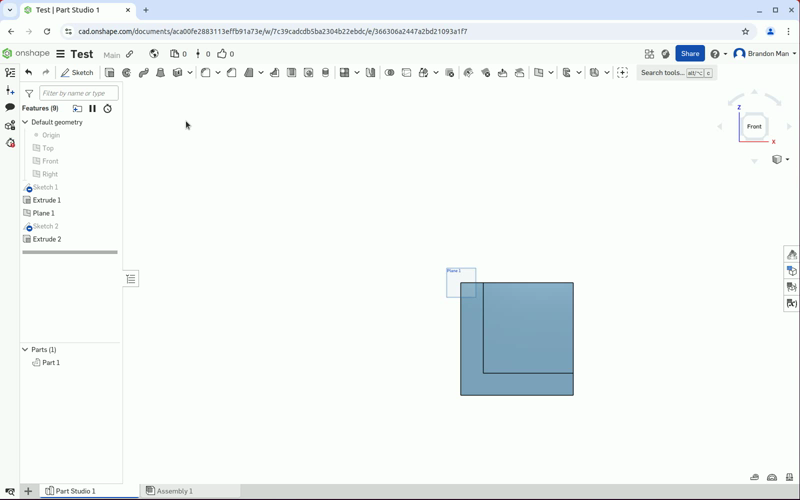
mouse_move(73, 189)
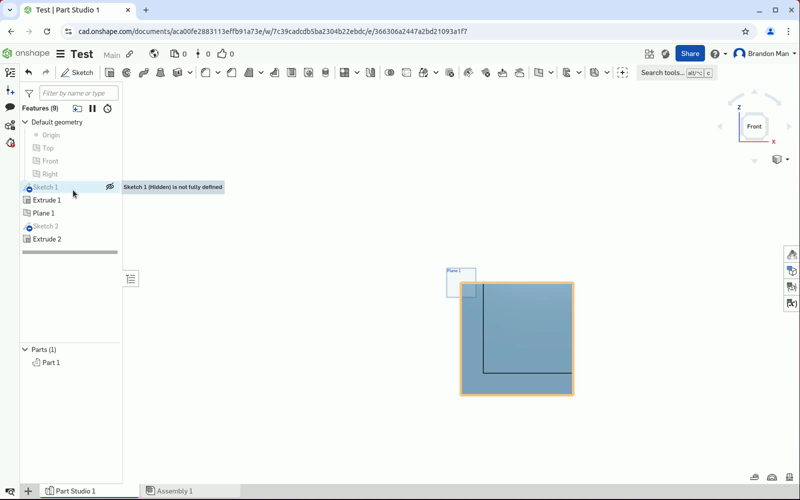
click(73, 189)
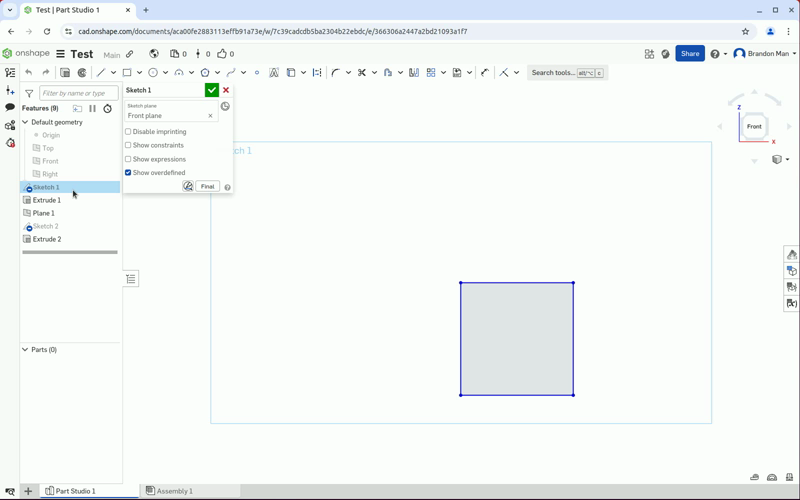
mouse_move(229, 92)
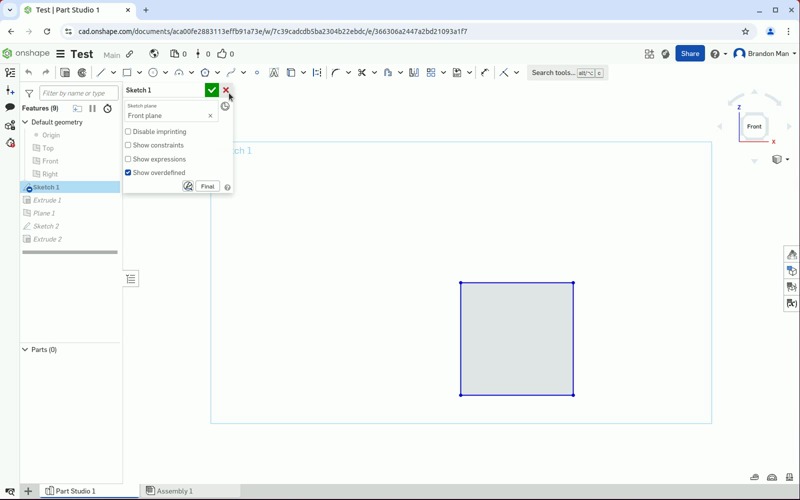
click(229, 92)
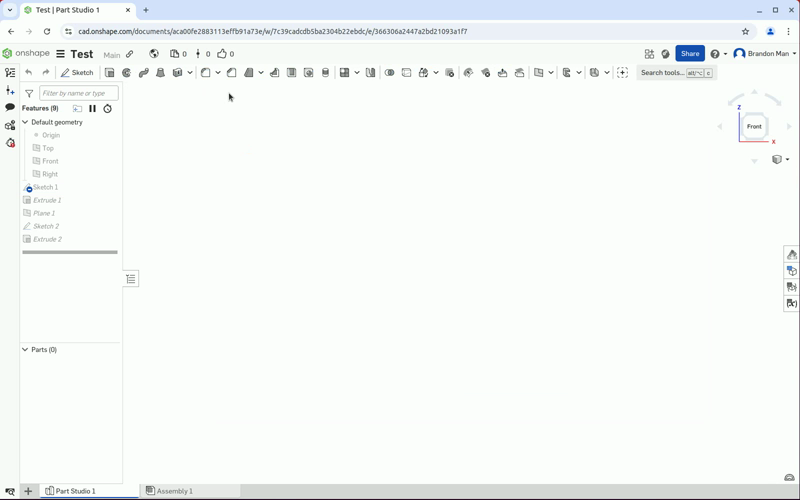
key(shift+s)
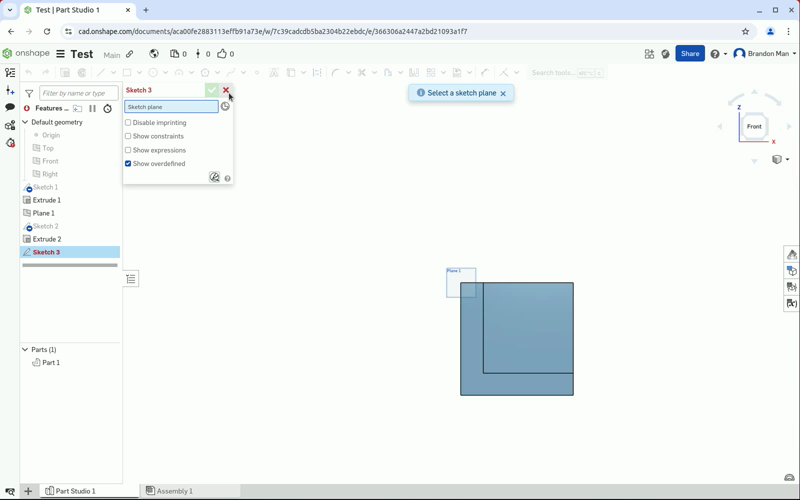
mouse_move(73, 215)
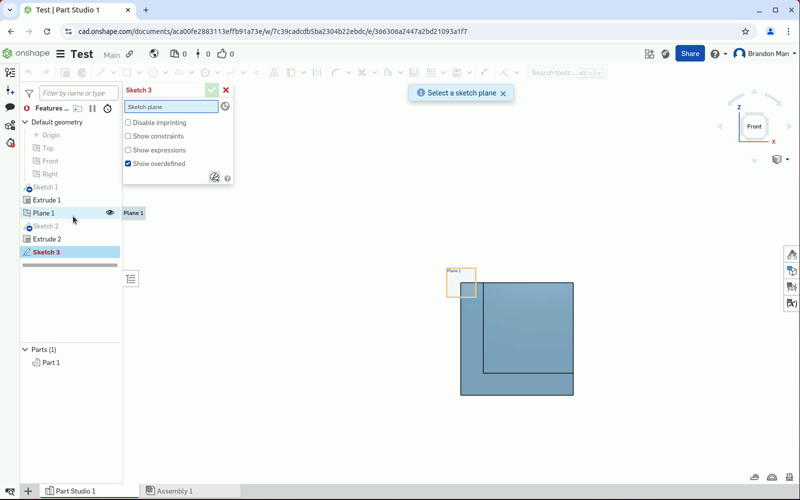
click(73, 215)
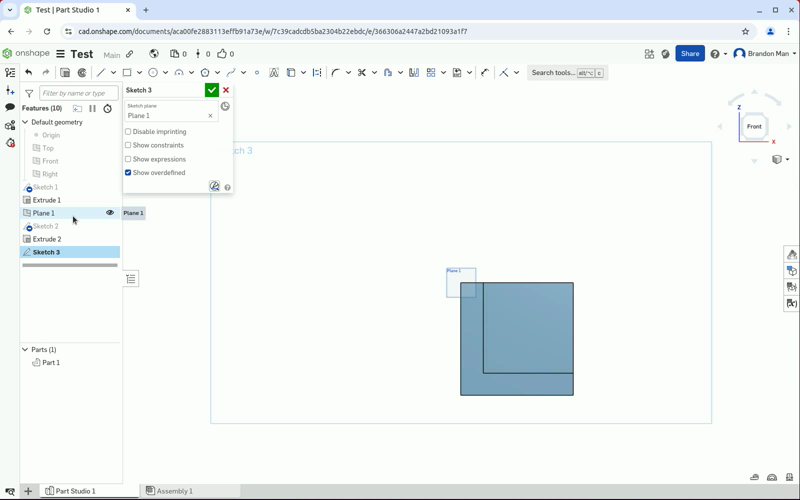
mouse_move(73, 352)
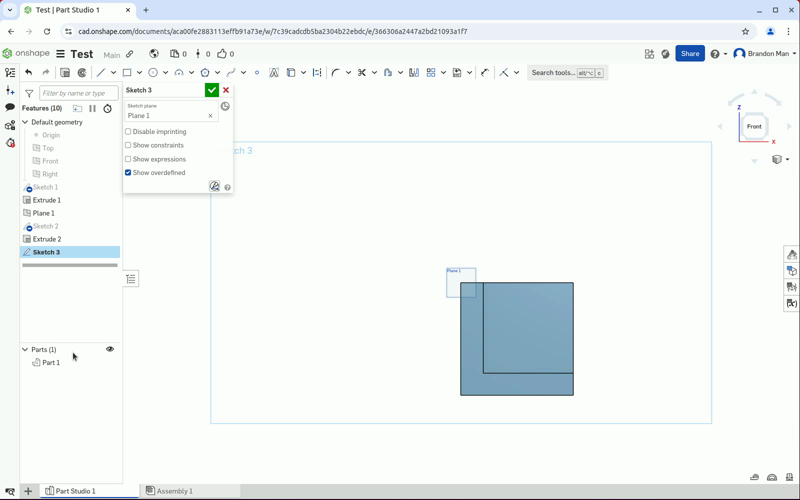
key(y)
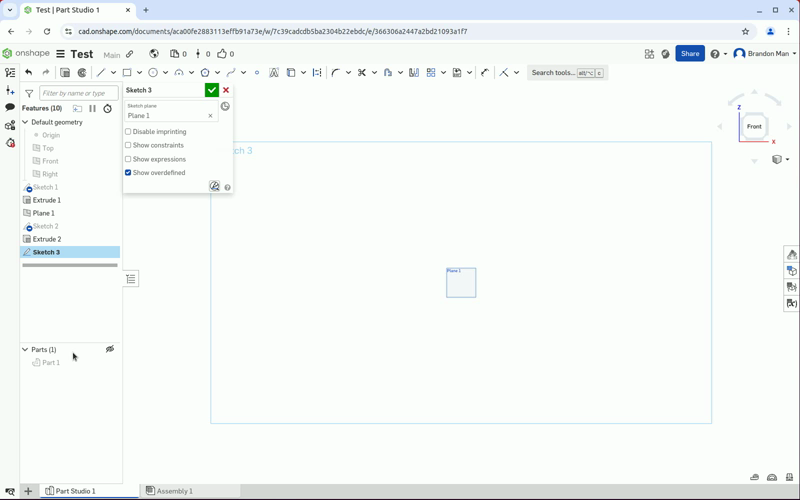
key(l)
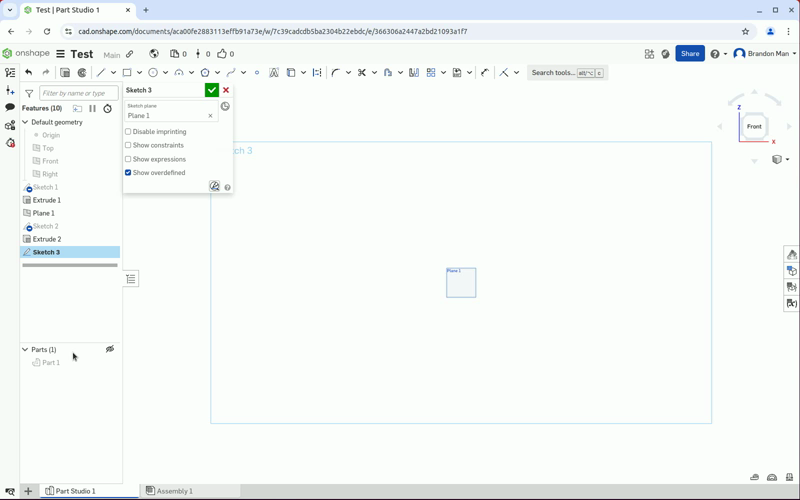
key_down(shift)
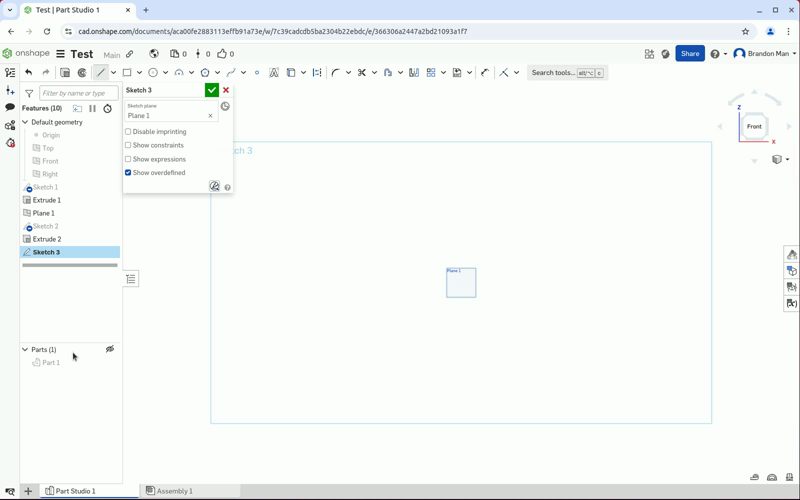
mouse_move(551, 395)
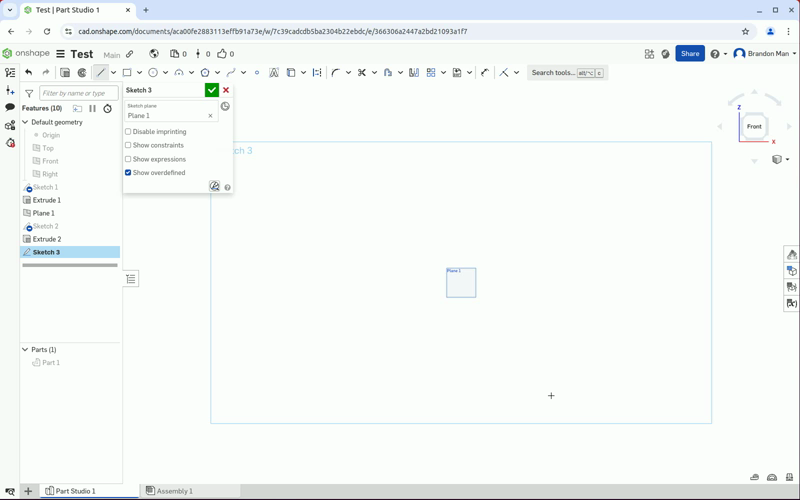
click(551, 395)
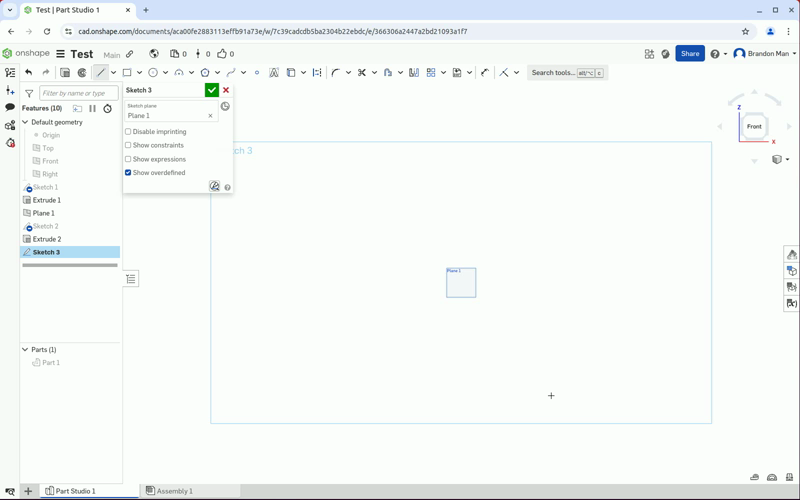
key_up(shift)
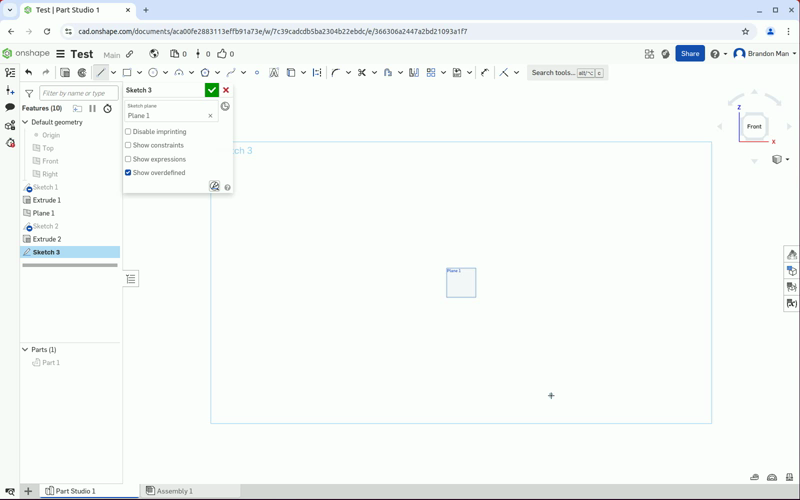
key_down(shift)
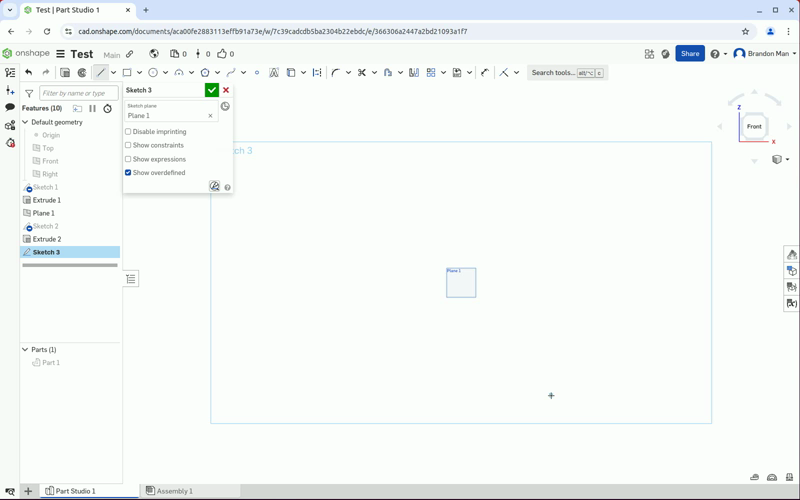
mouse_move(581, 395)
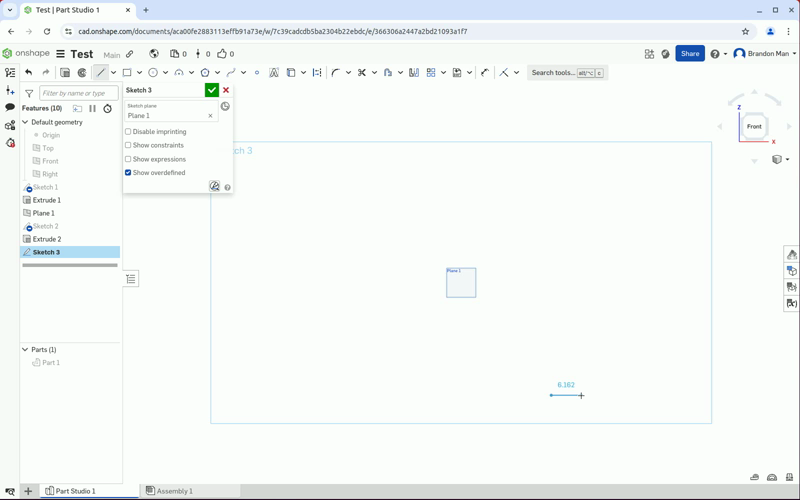
mouse_move(574, 395)
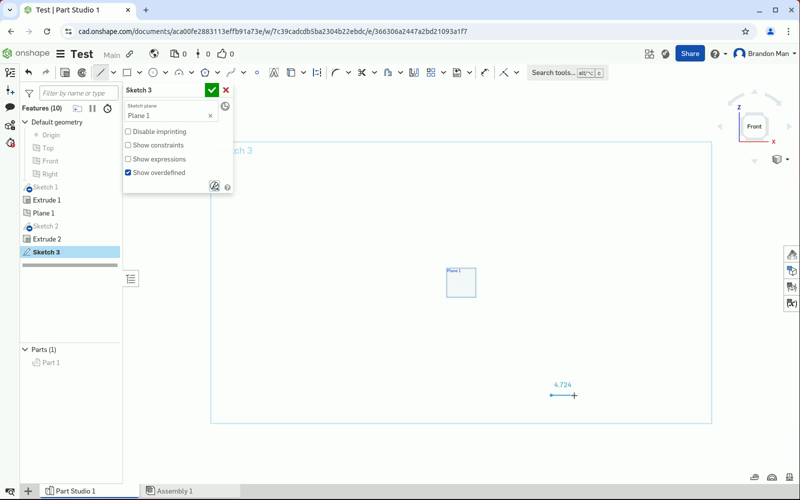
click(574, 395)
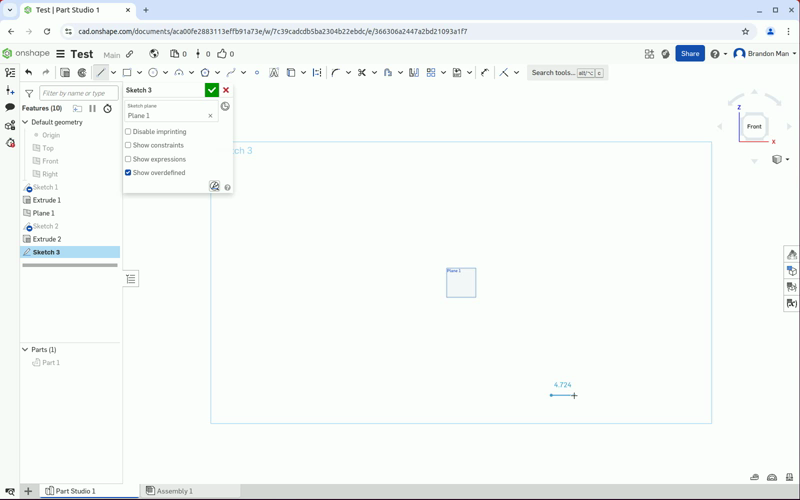
key_up(shift)
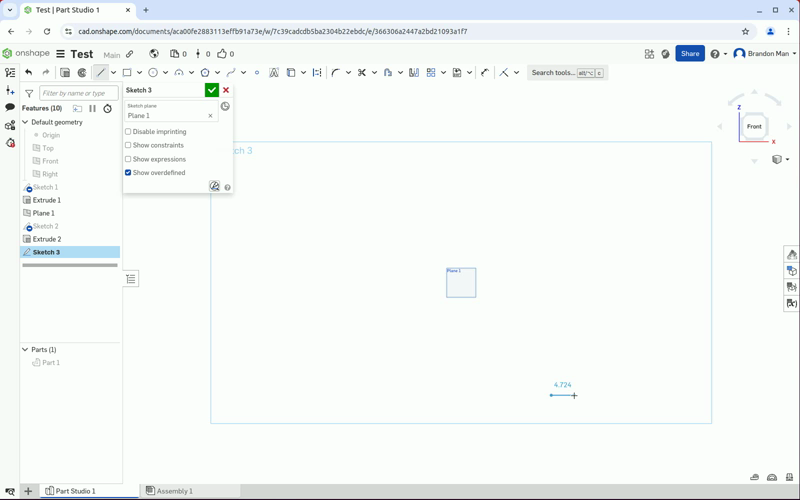
key_down(shift)
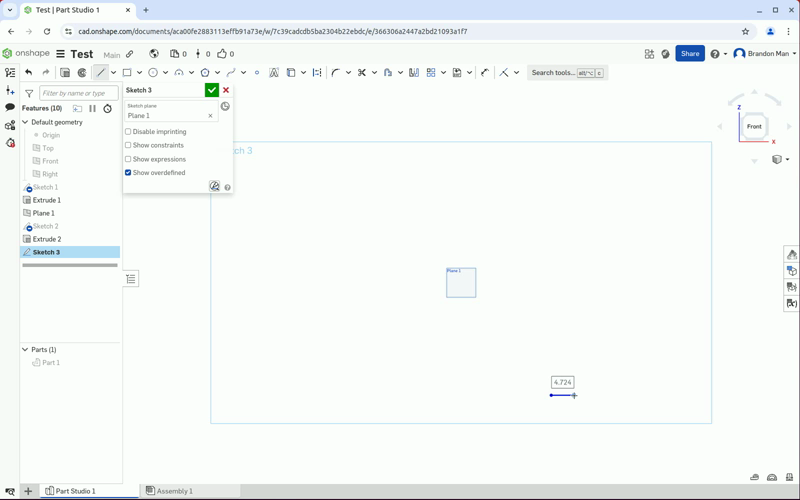
mouse_move(589, 395)
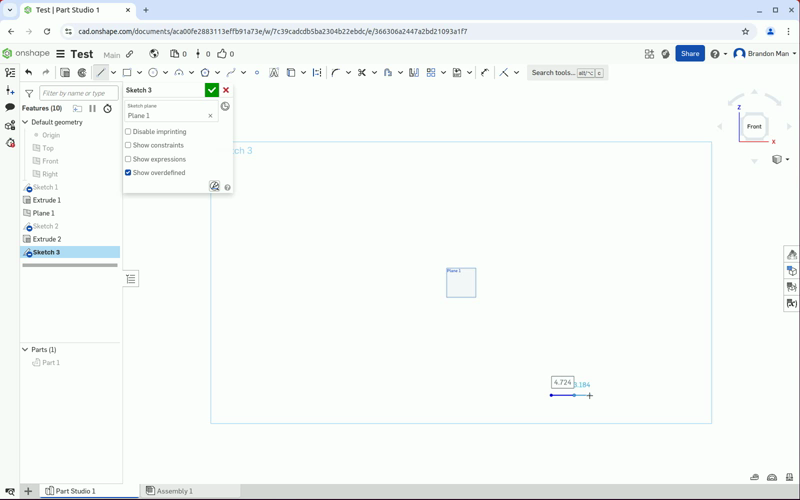
mouse_move(574, 372)
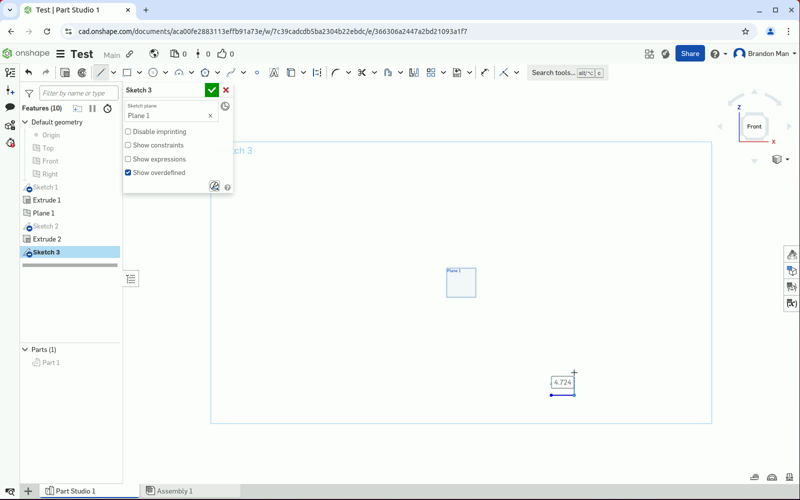
click(574, 372)
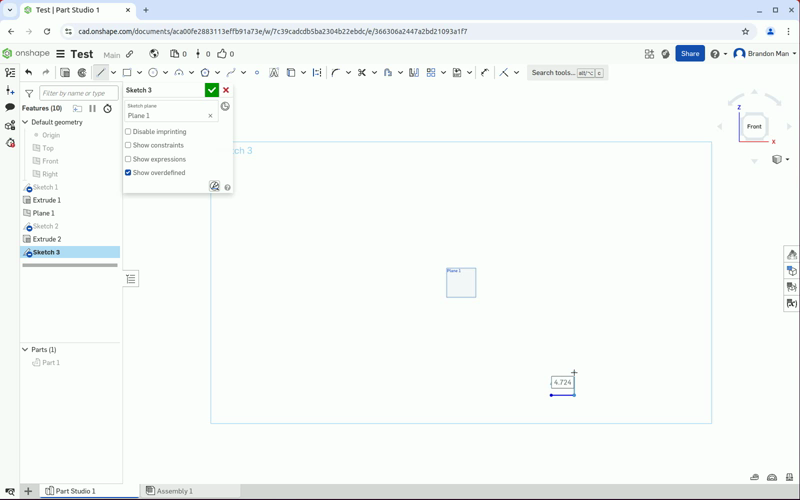
key_up(shift)
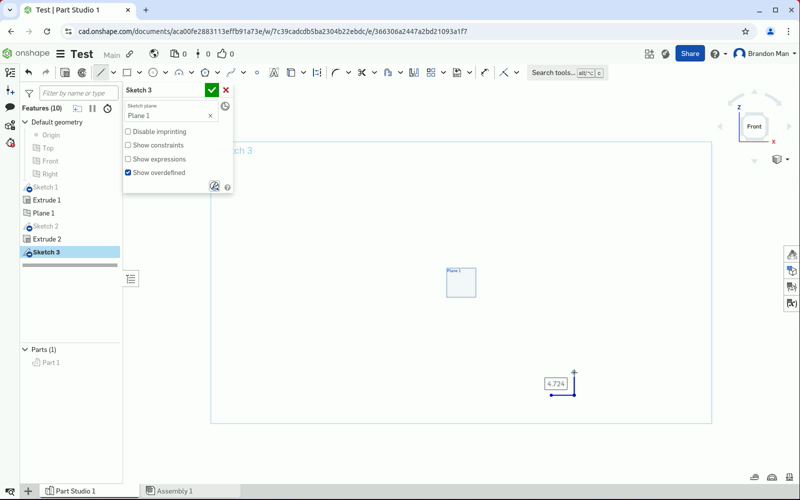
key_down(shift)
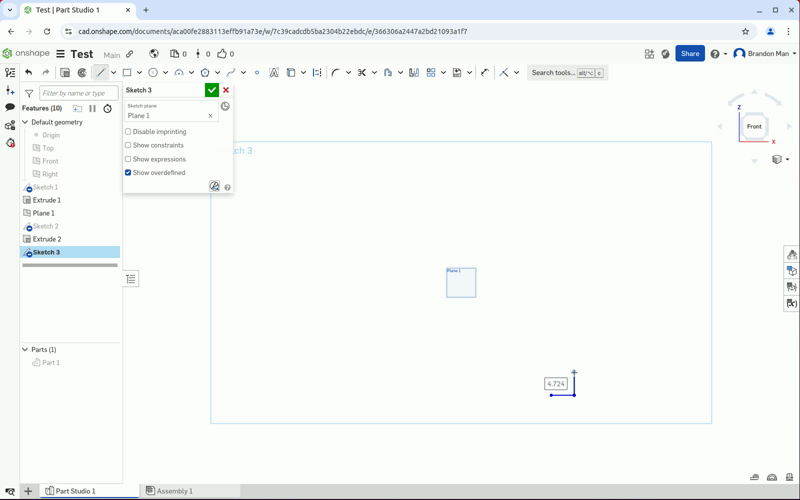
mouse_move(589, 372)
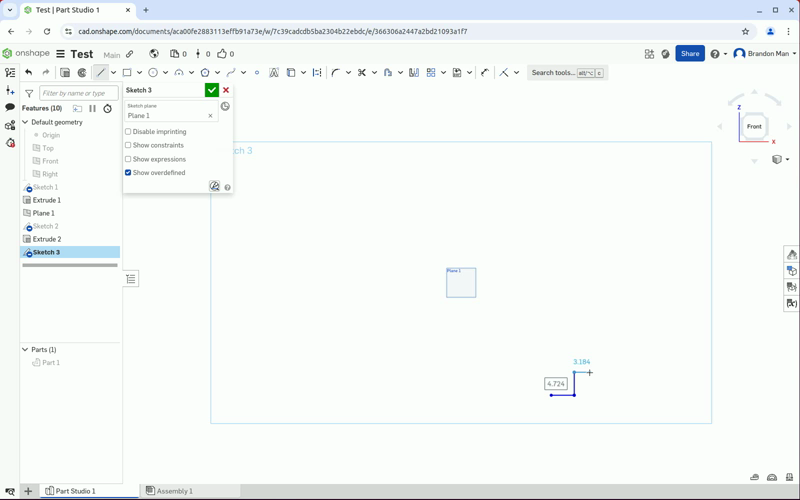
mouse_move(551, 372)
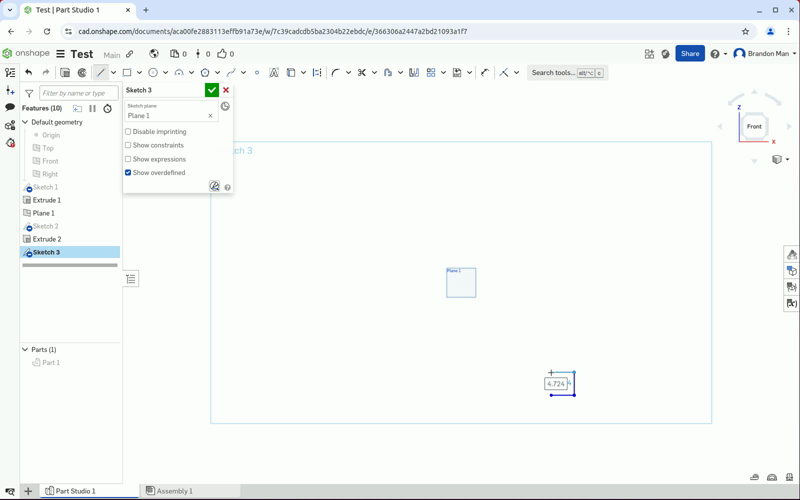
click(551, 372)
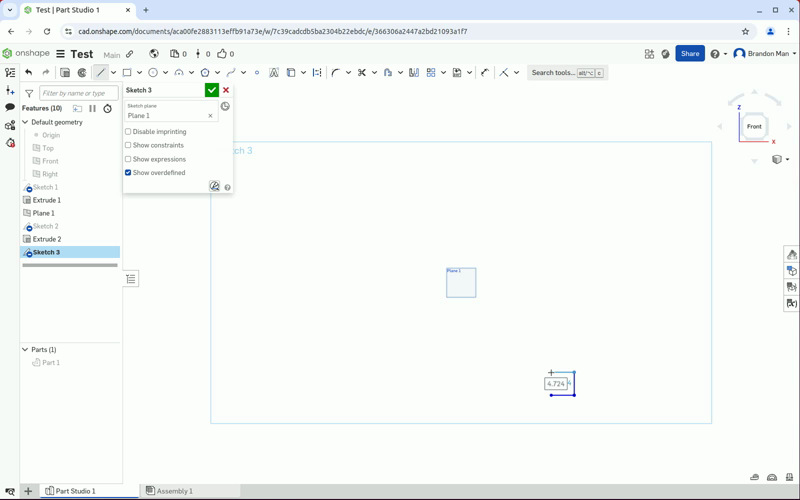
key_up(shift)
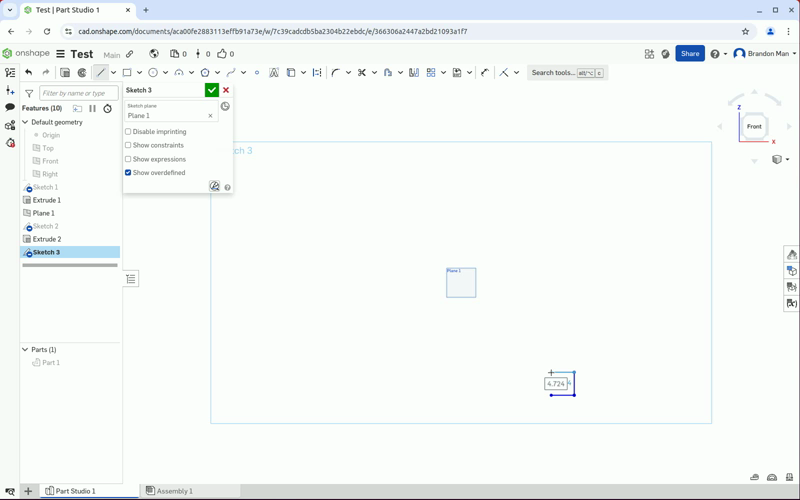
mouse_move(581, 372)
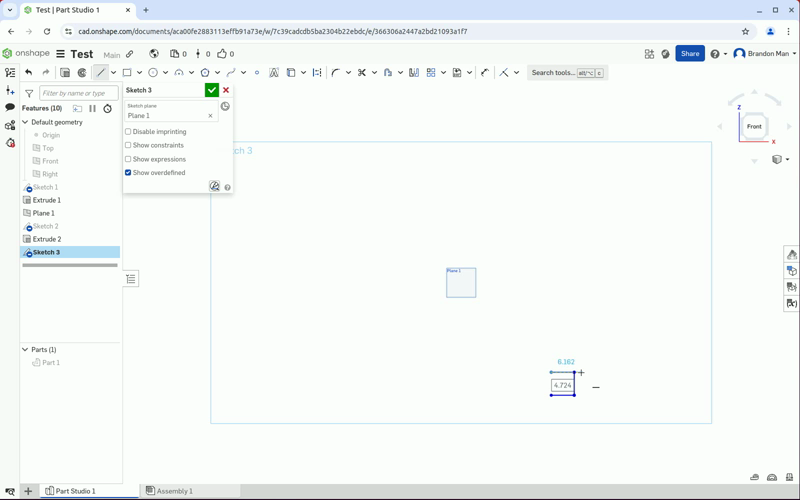
key_down(shift)
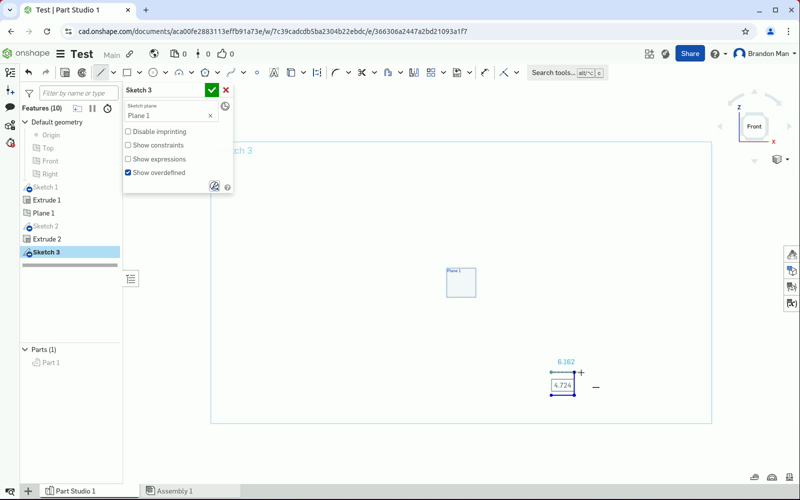
mouse_move(551, 395)
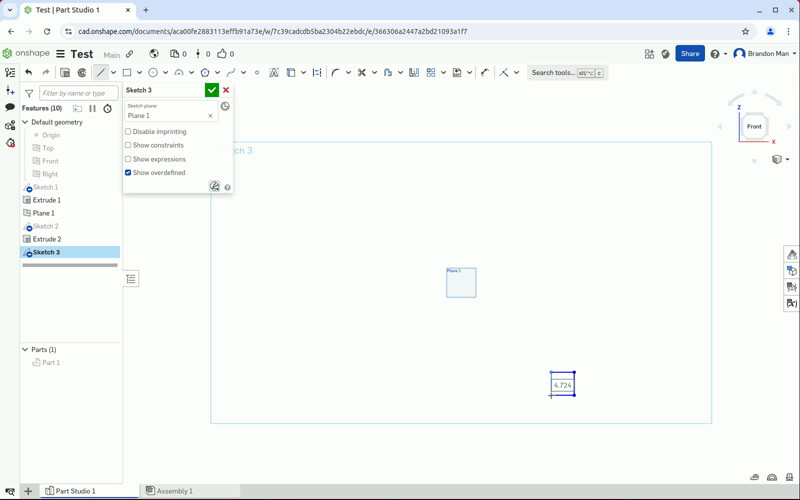
key_up(shift)
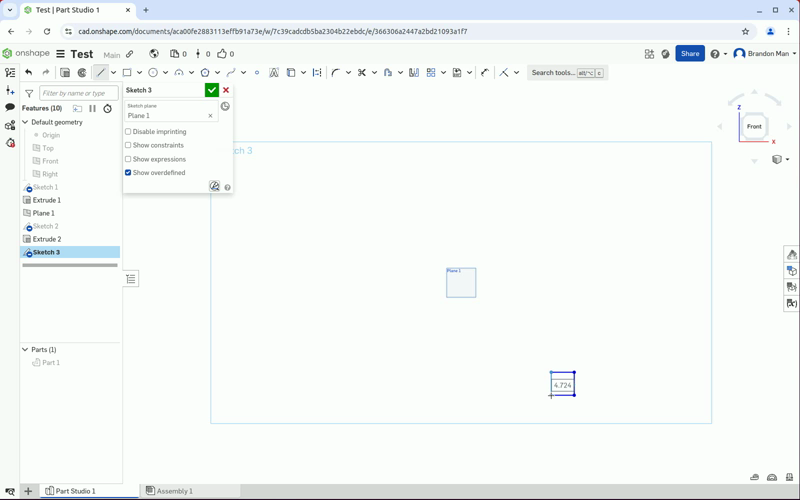
click(551, 395)
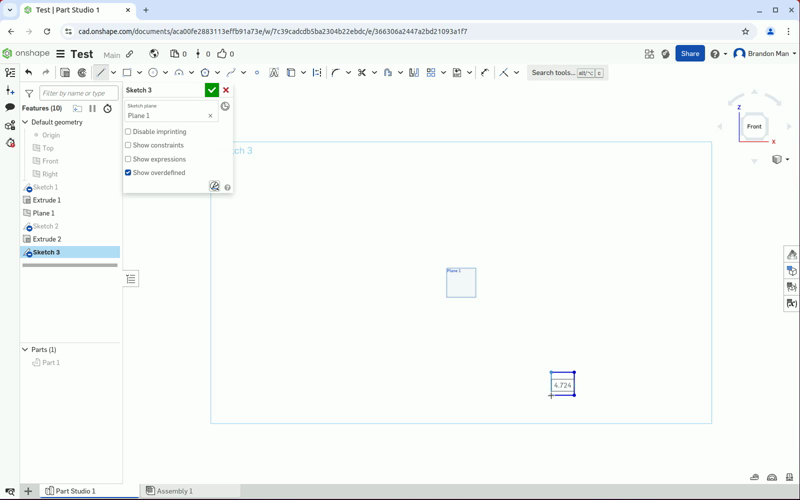
key(esc)
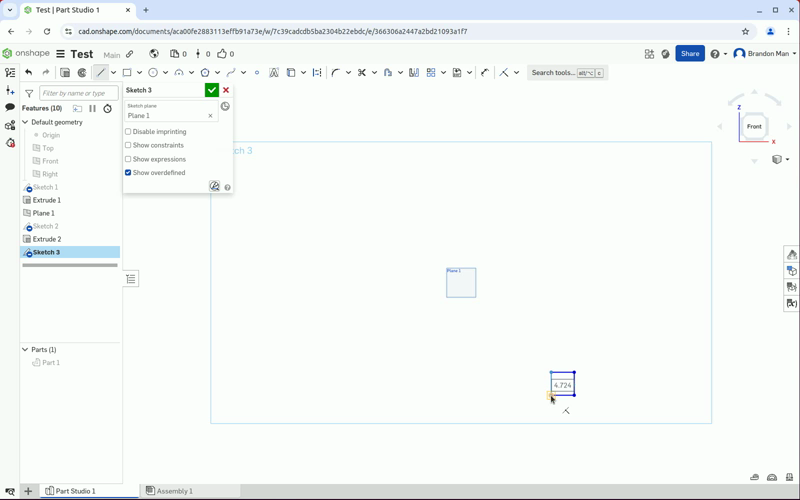
mouse_move(556, 374)
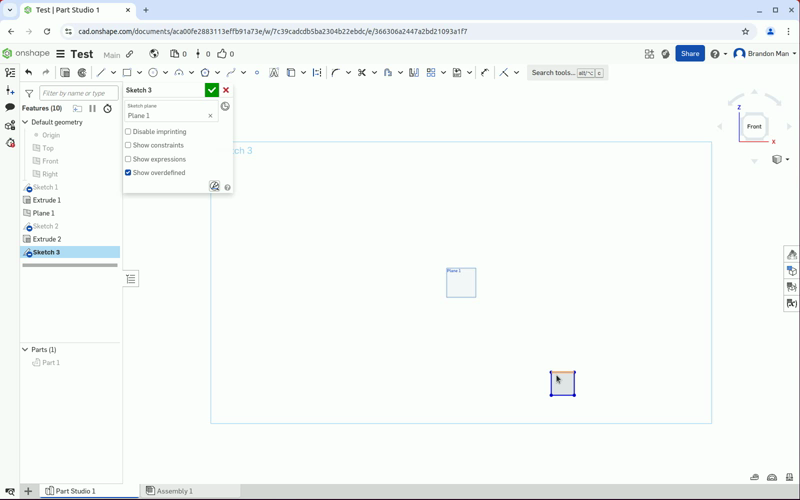
scroll(6)
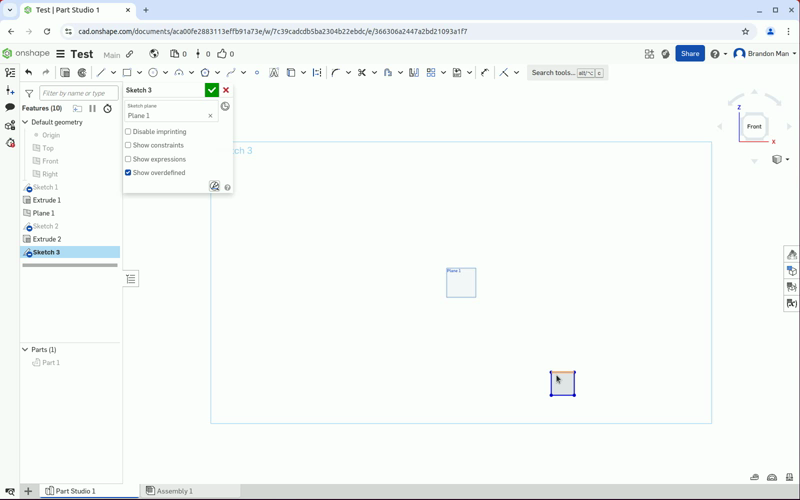
scroll(6)
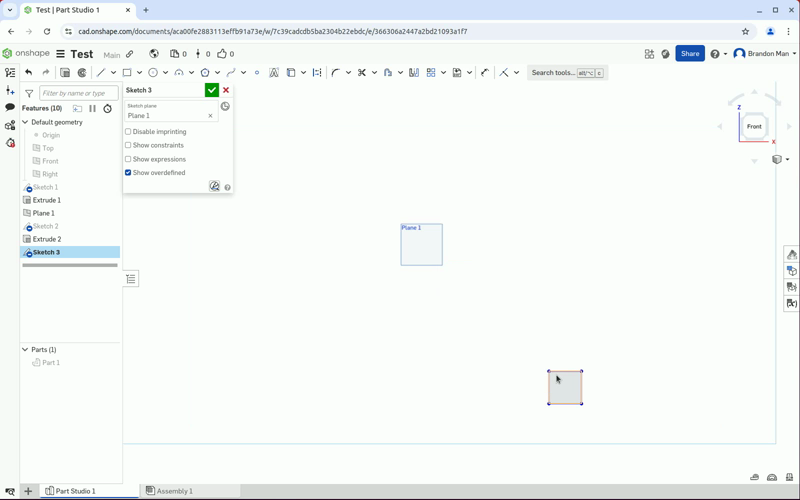
scroll(6)
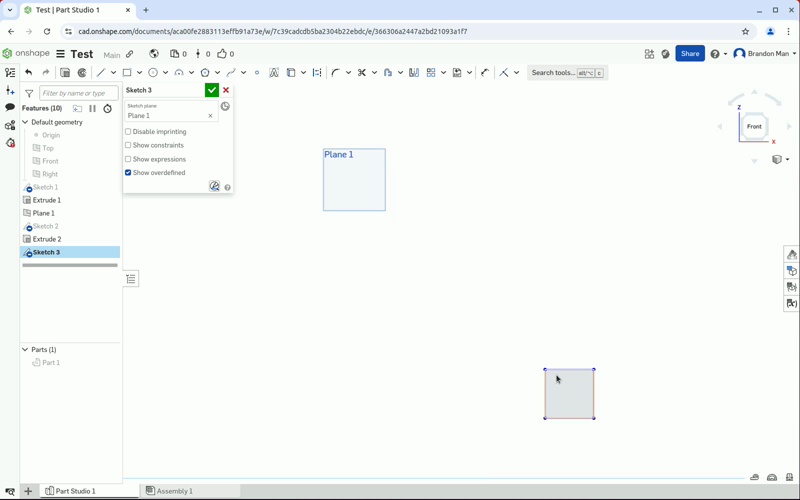
scroll(6)
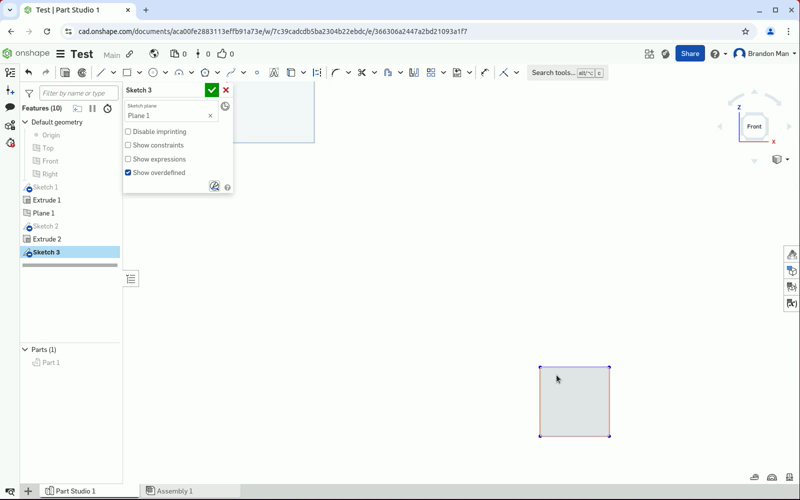
scroll(6)
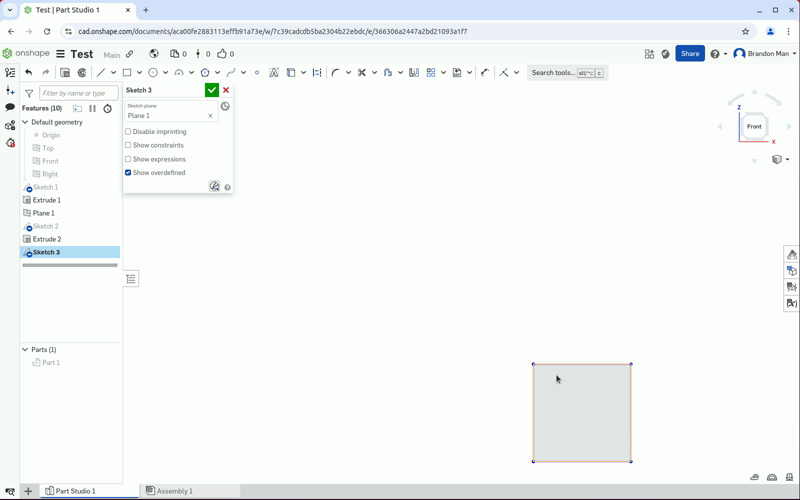
scroll(6)
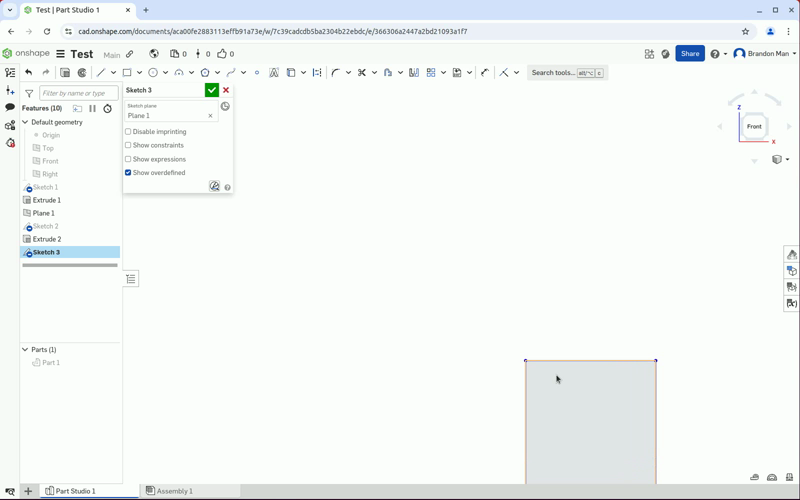
scroll(6)
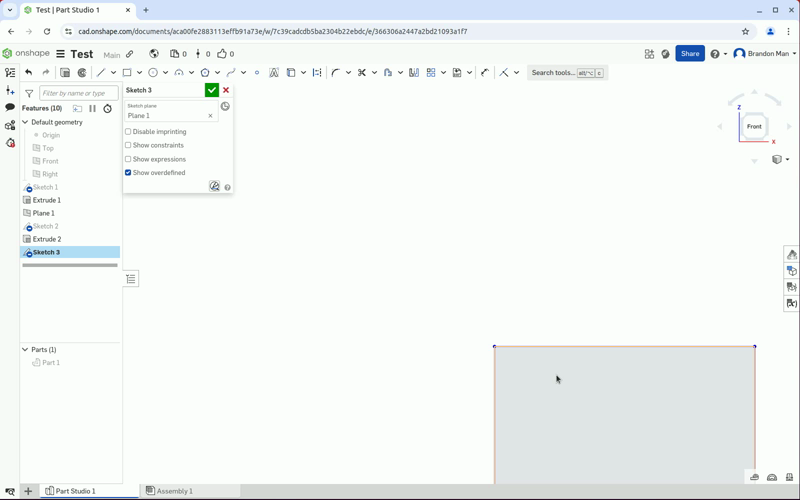
click(556, 374)
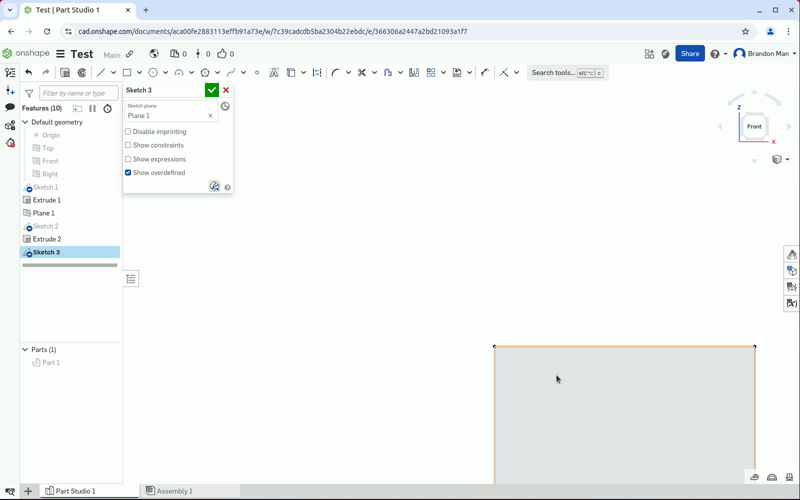
scroll(-6)
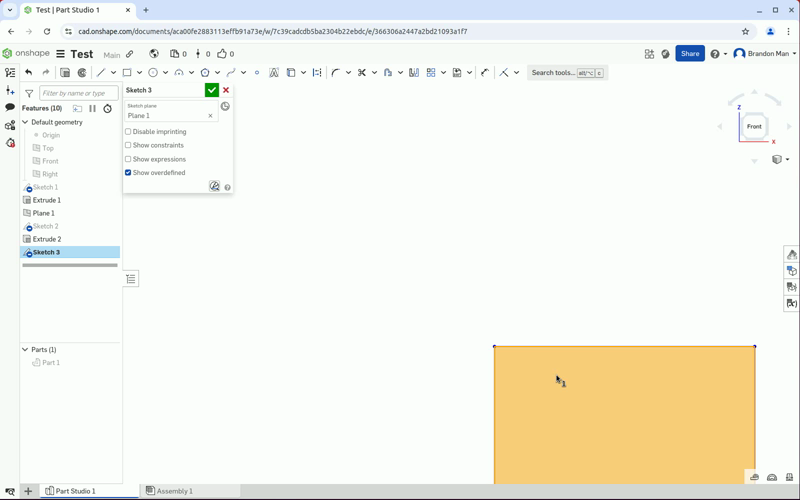
scroll(-6)
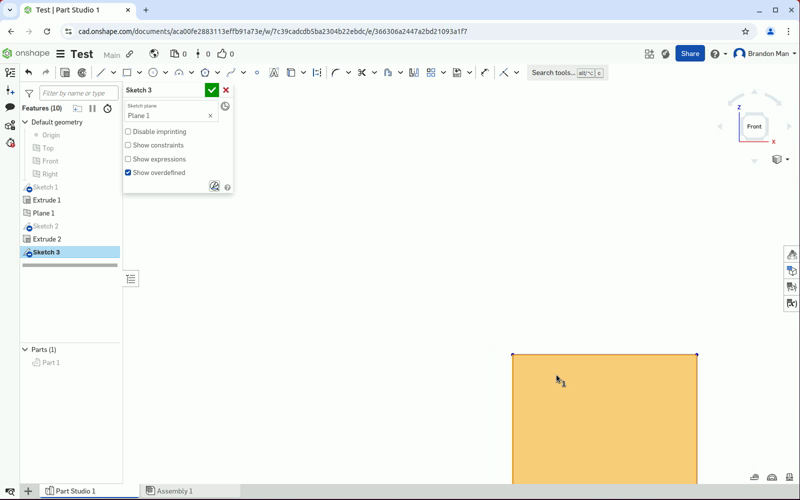
scroll(-6)
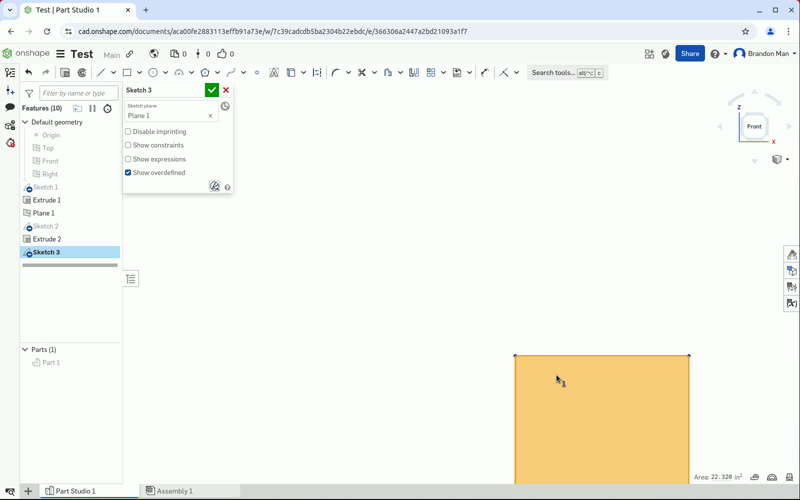
scroll(-6)
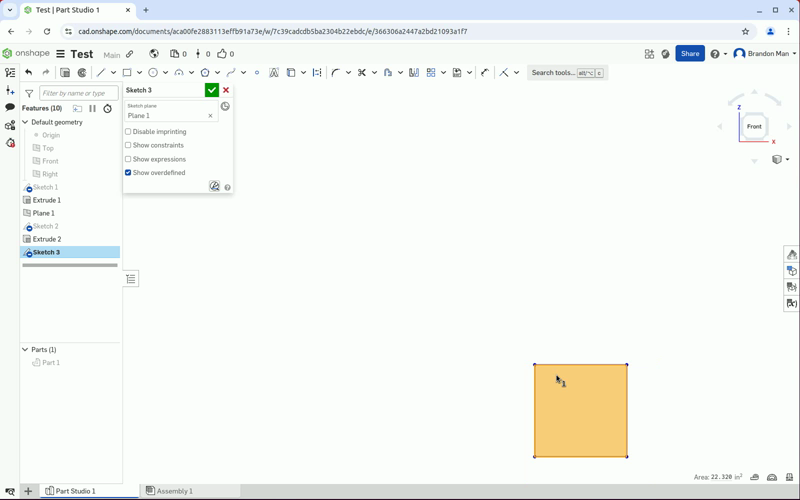
scroll(-6)
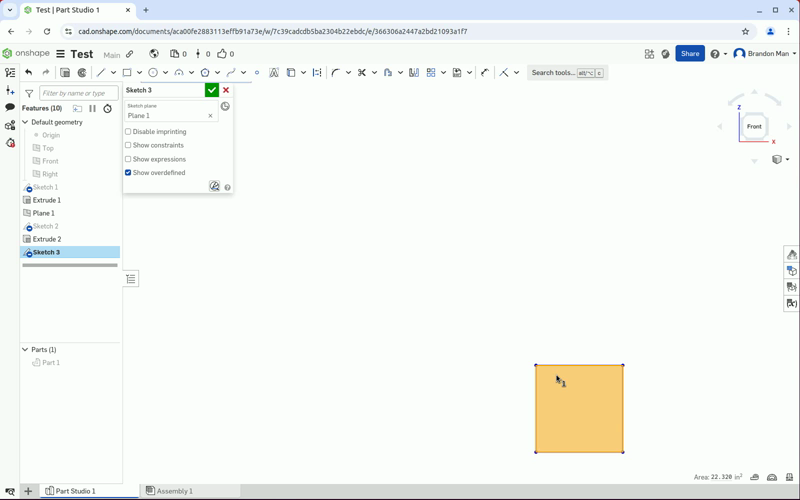
scroll(-6)
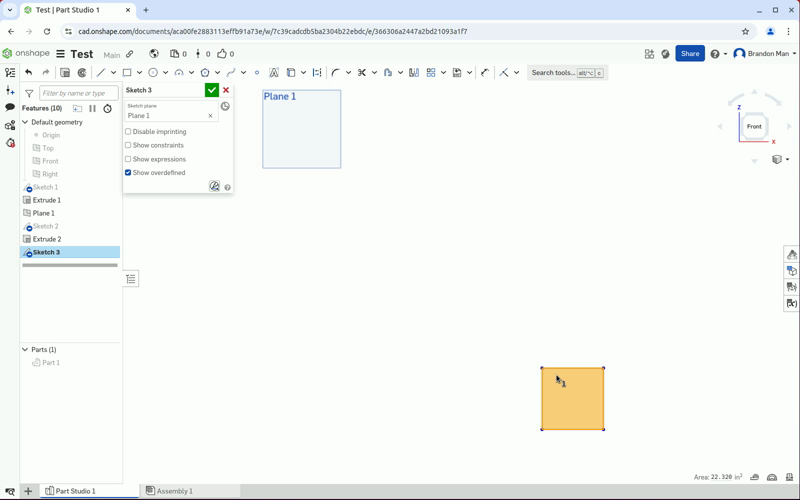
scroll(-6)
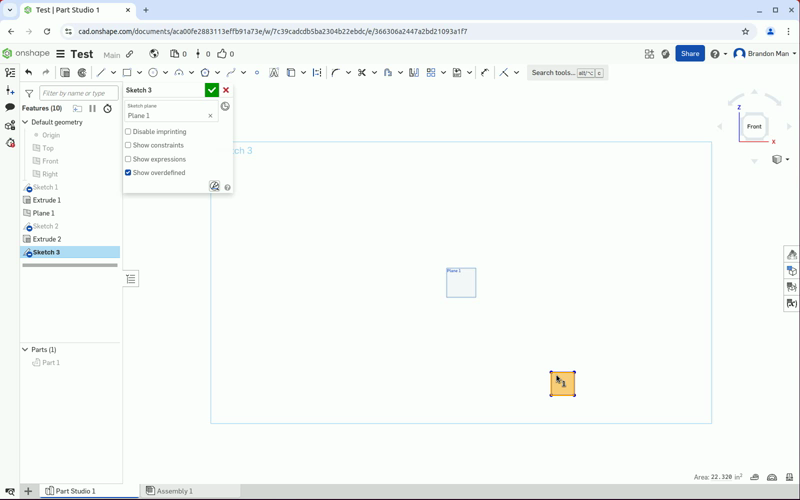
mouse_move(73, 352)
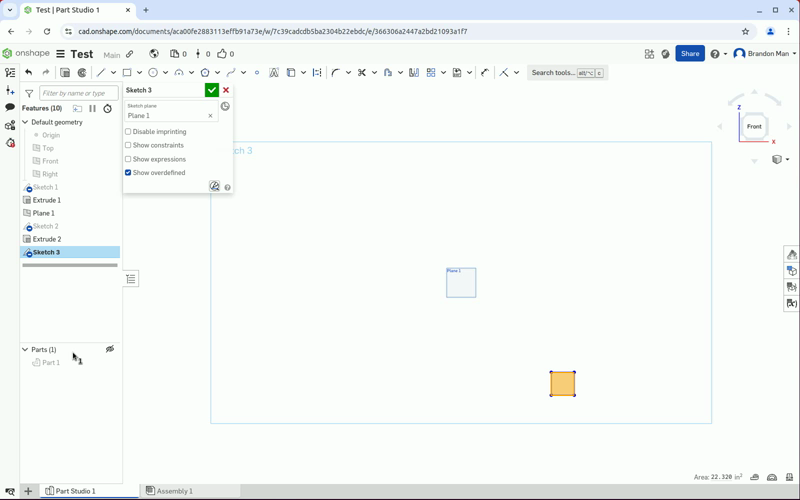
key(shift+y)
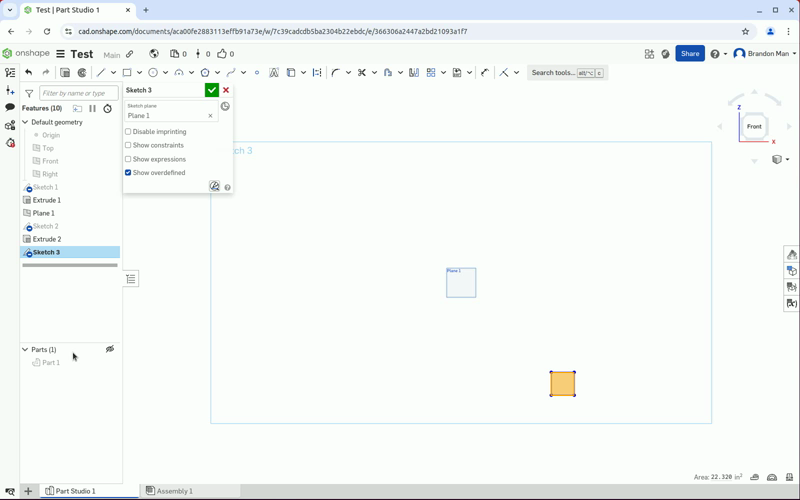
key(shift+e)
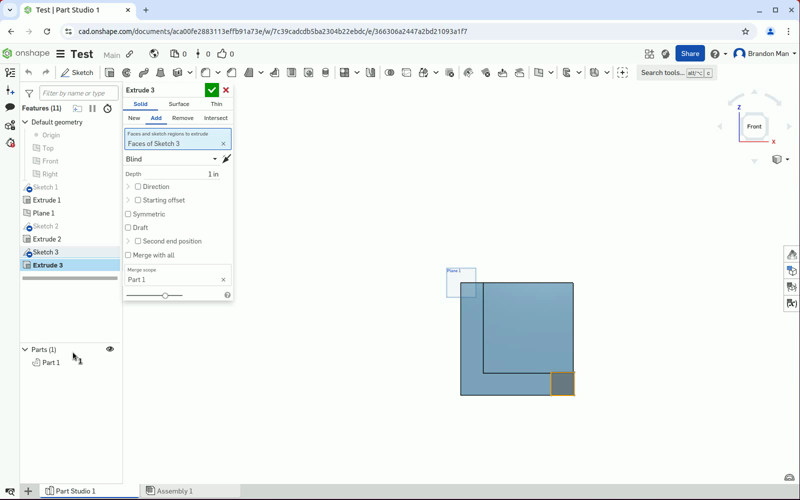
mouse_move(143, 106)
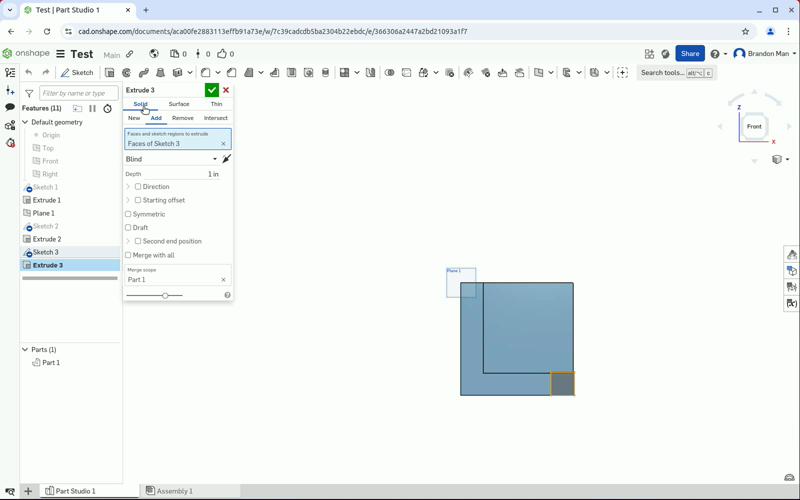
click(143, 106)
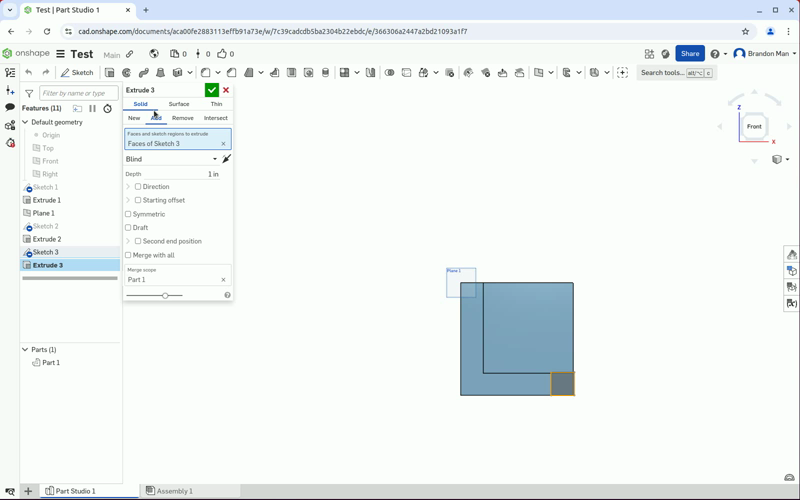
mouse_move(186, 120)
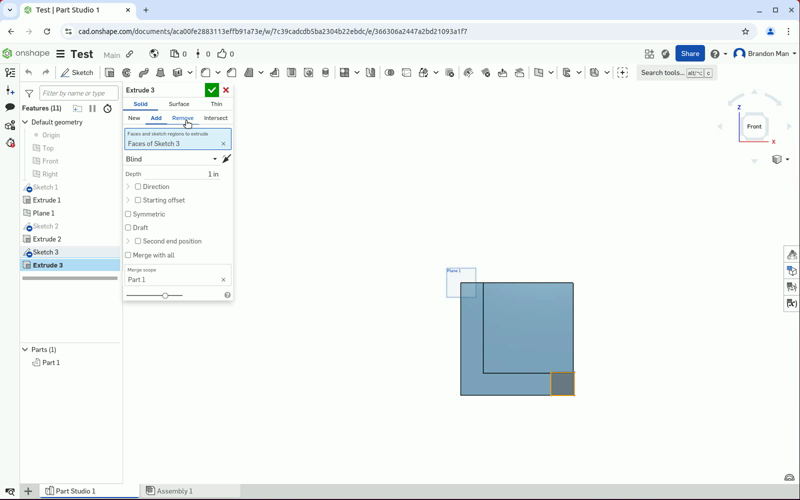
click(186, 120)
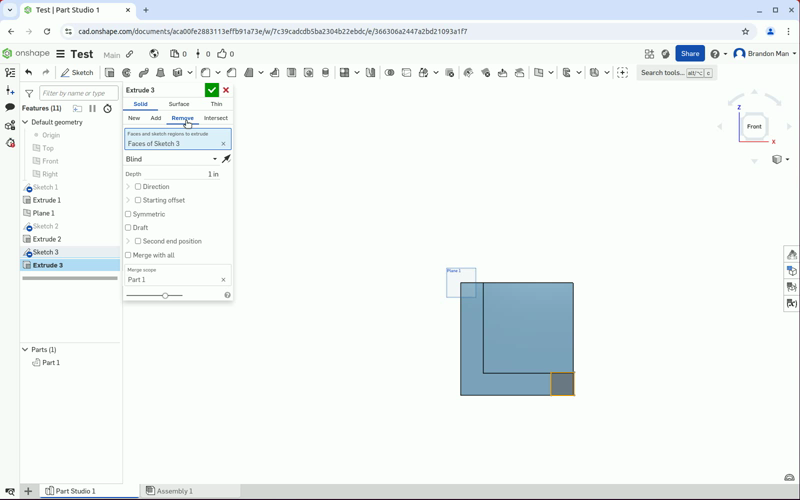
key(tab, 4)
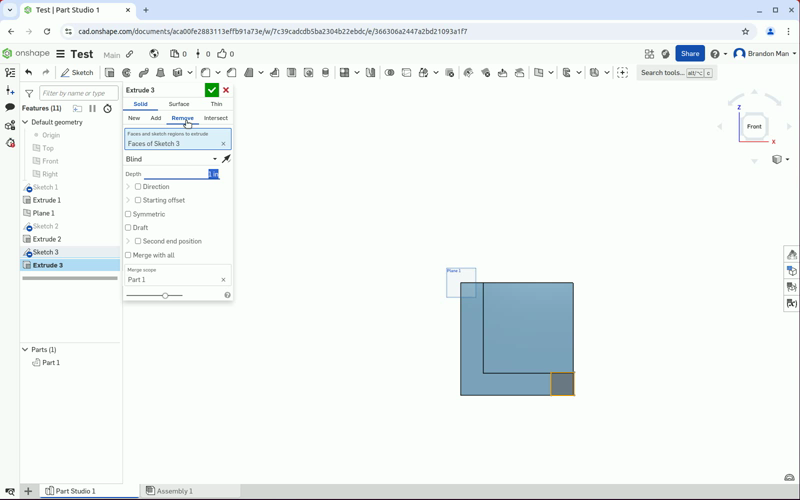
text(4.574)
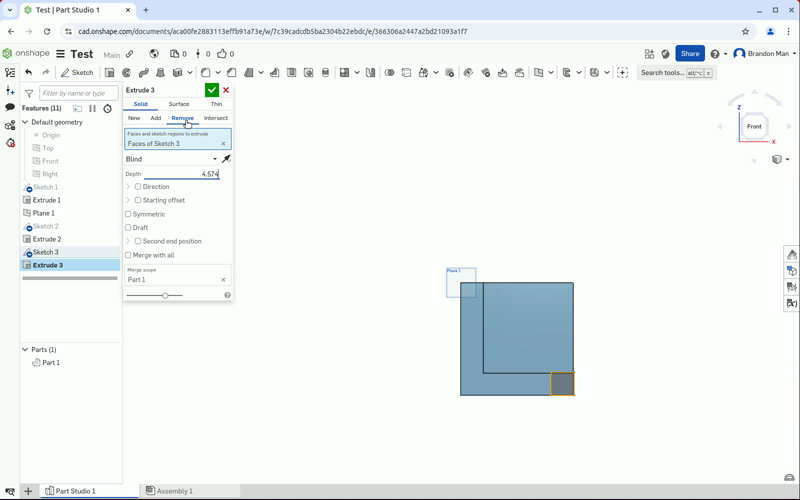
key(tab, 6)
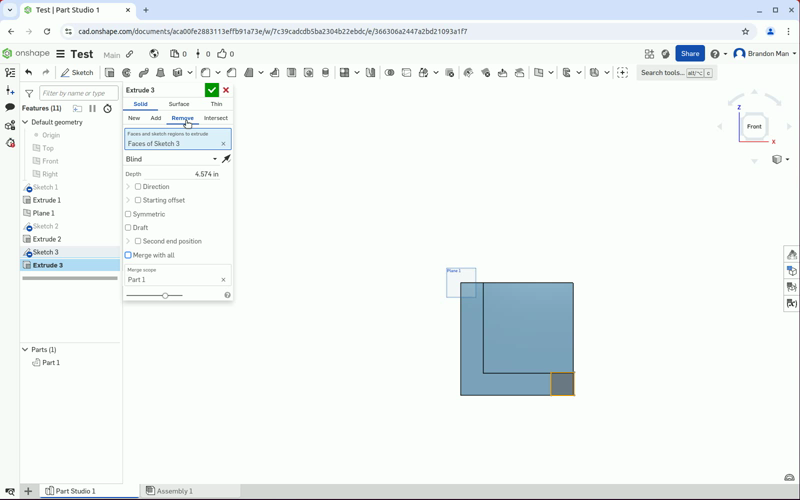
key(space)
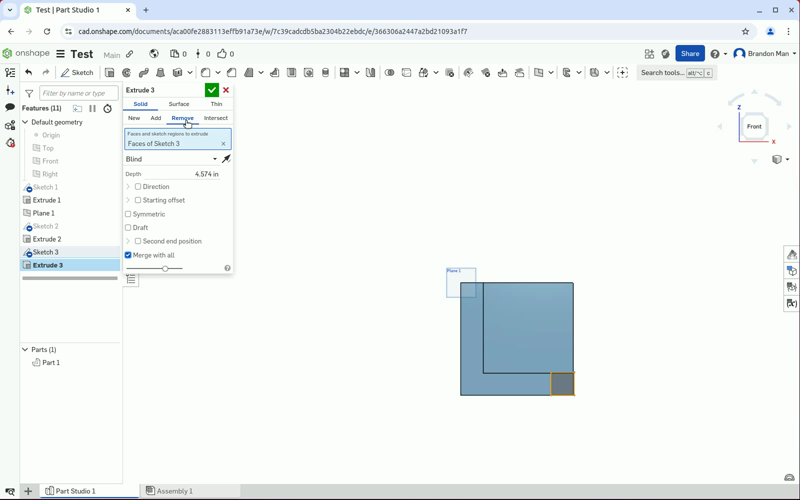
key(enter)
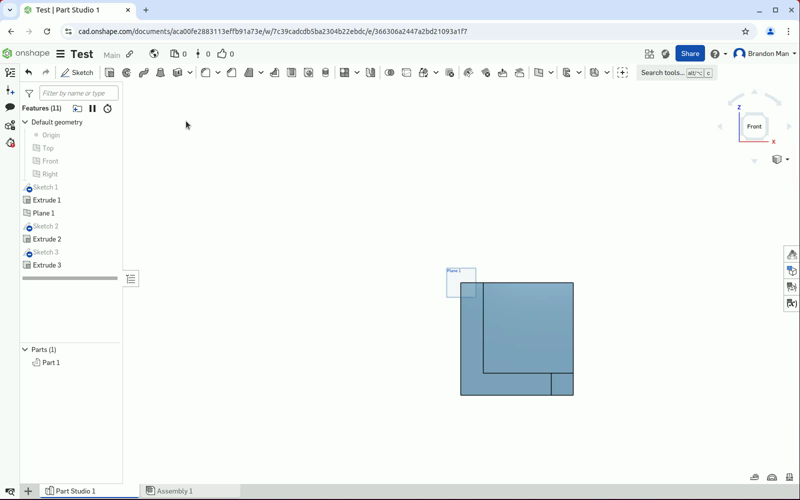
key(shift+h)
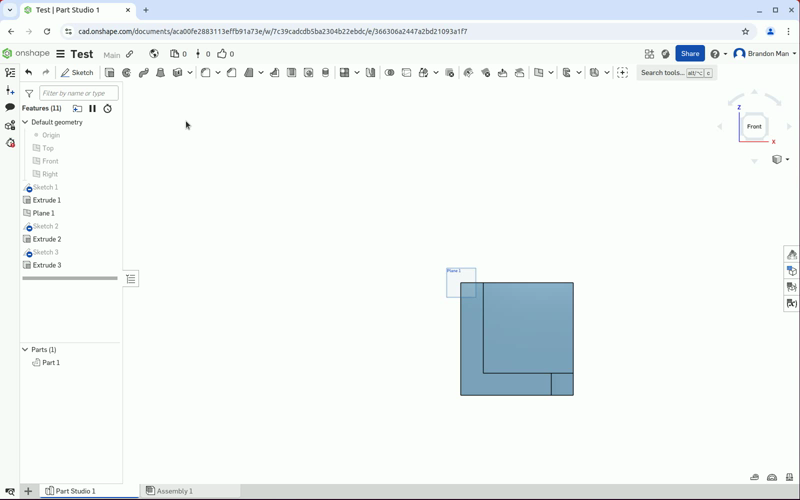
key(shift+h)
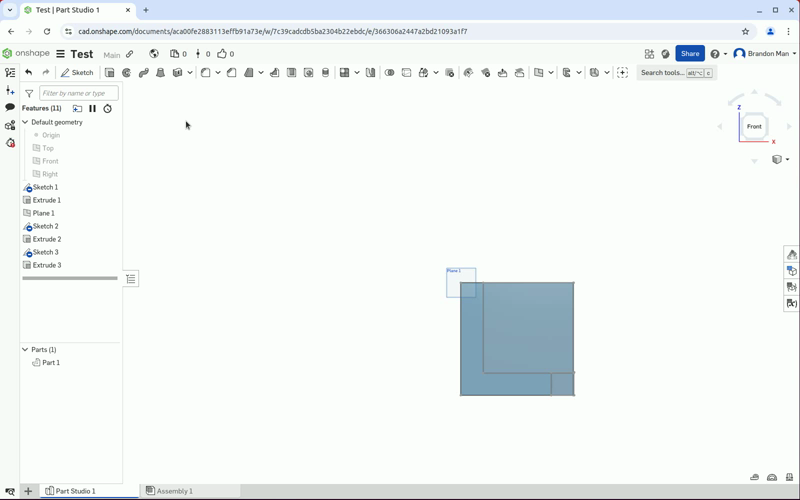
key(shift+7)
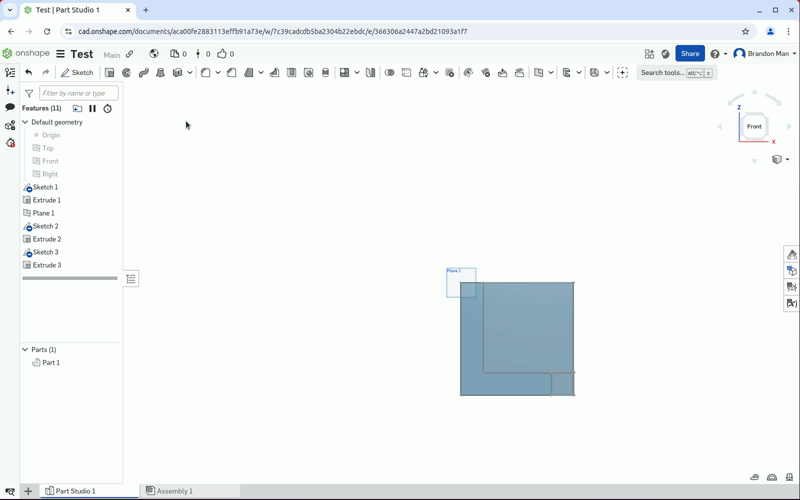
key(left, 2)
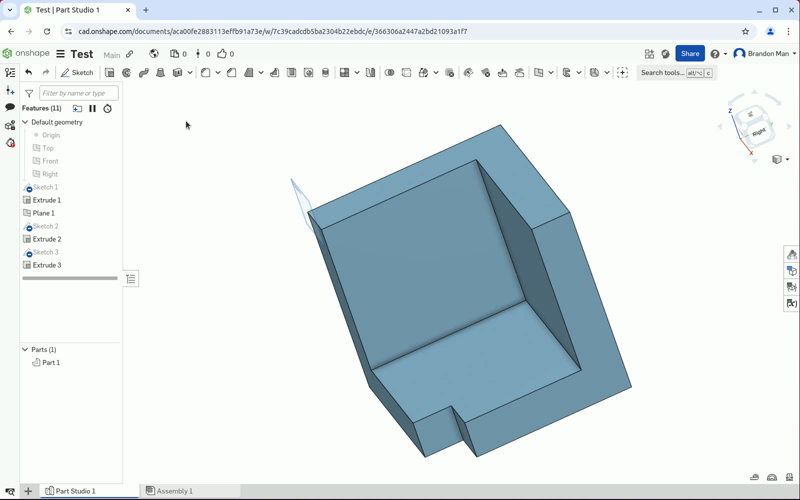
key(down, 2)
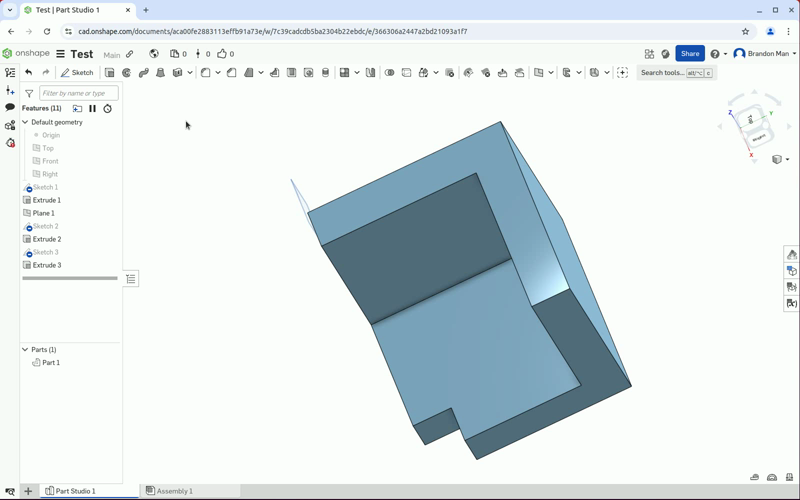
key(up, 2)
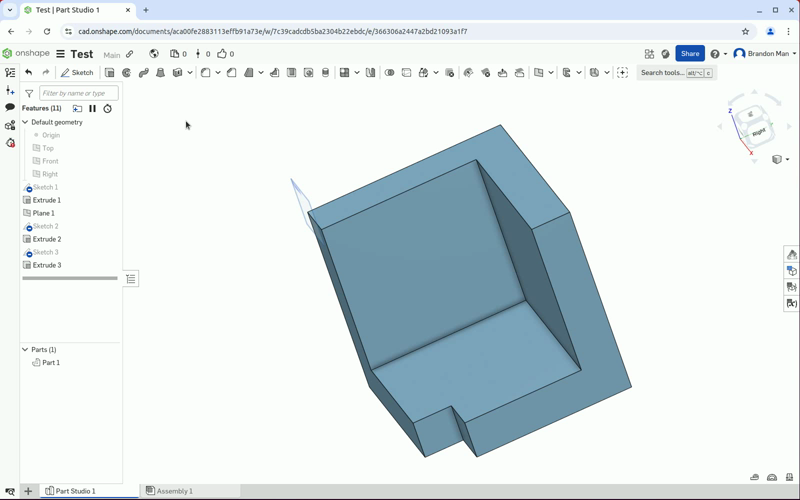
key(right, 2)
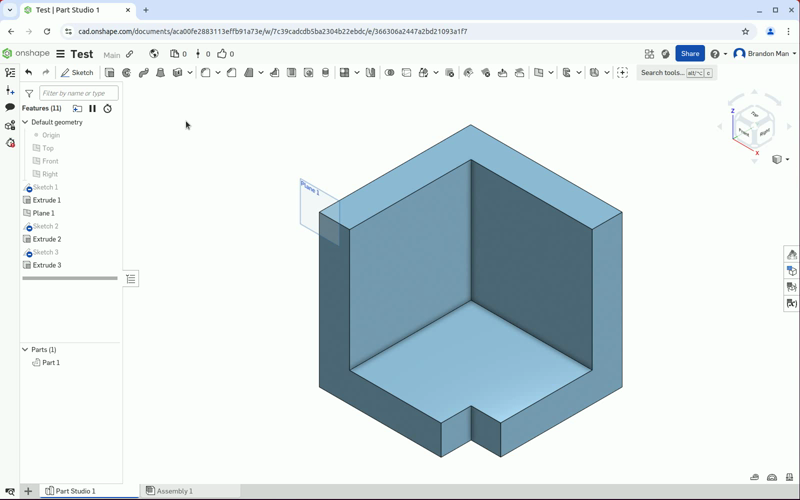
mouse_move(73, 189)
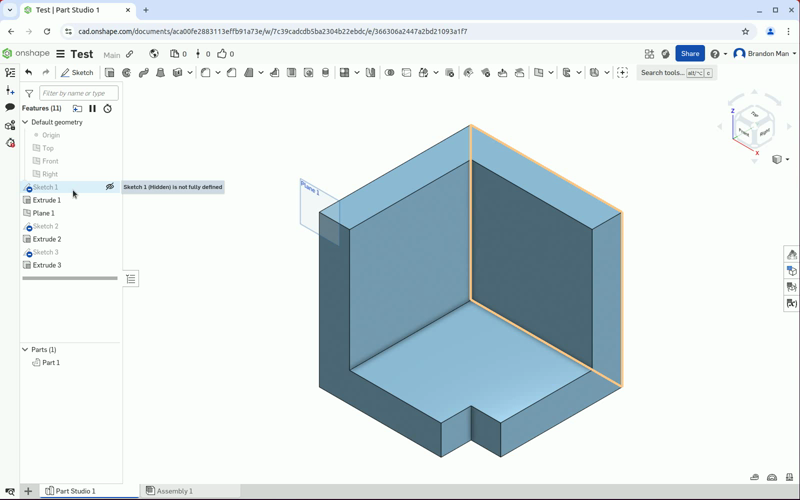
click(73, 189)